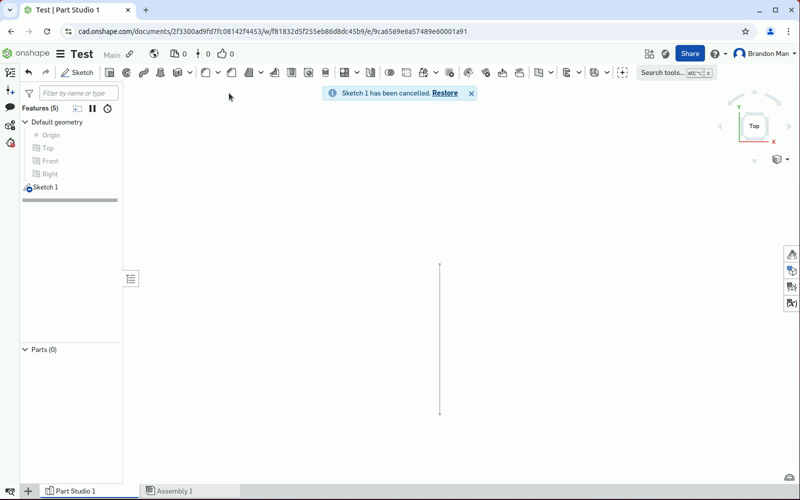
key(shift+h)
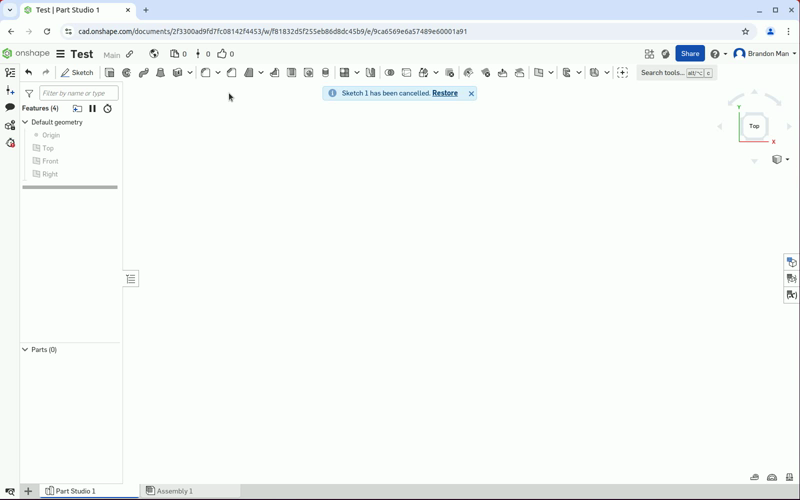
mouse_move(73, 352)
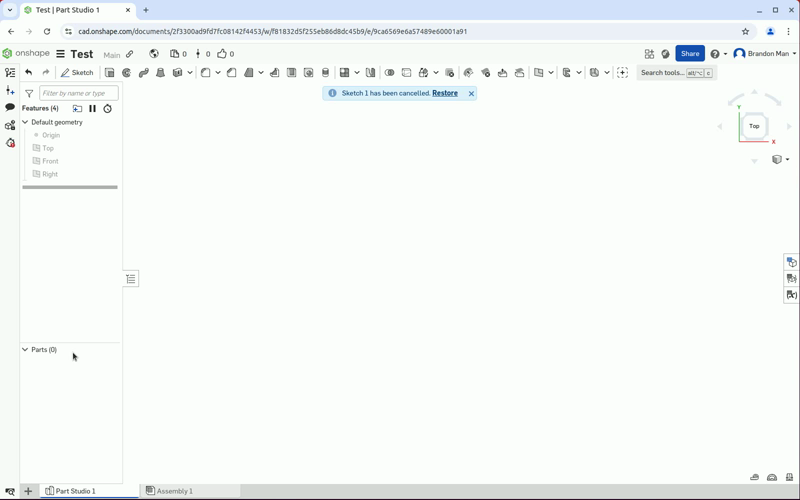
key(y)
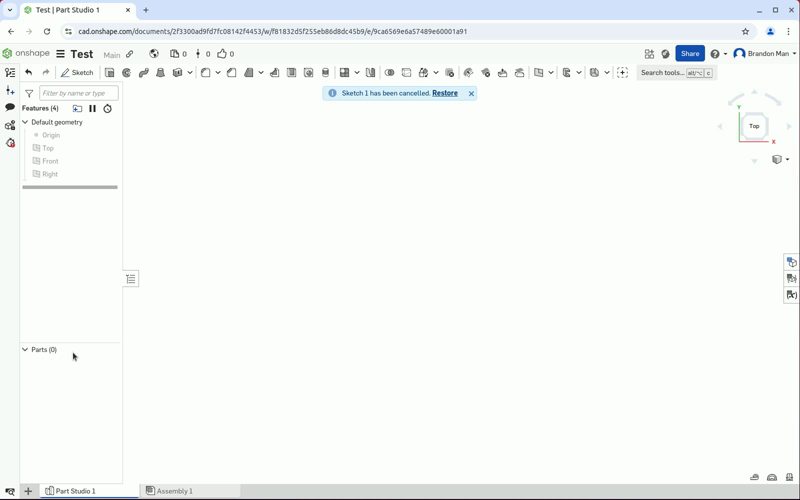
key(shift+p)
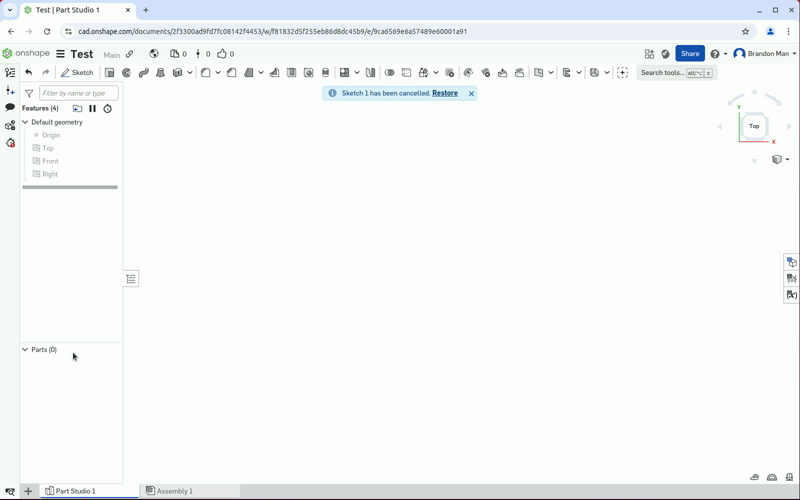
key(space)
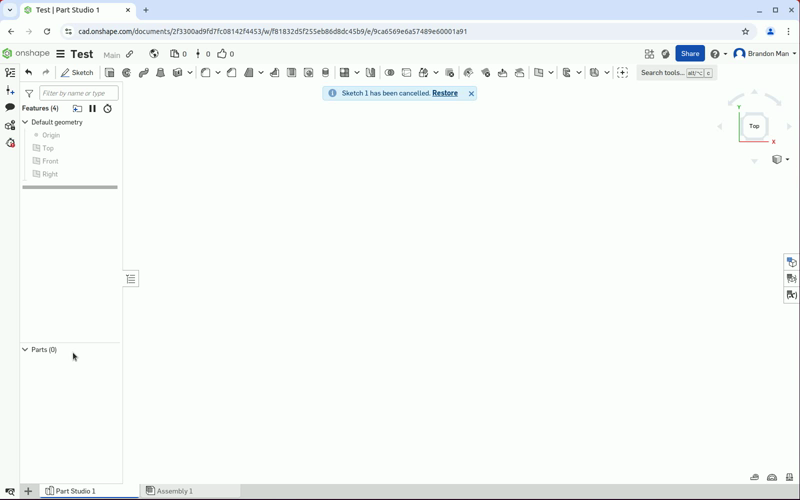
key_down(shift)
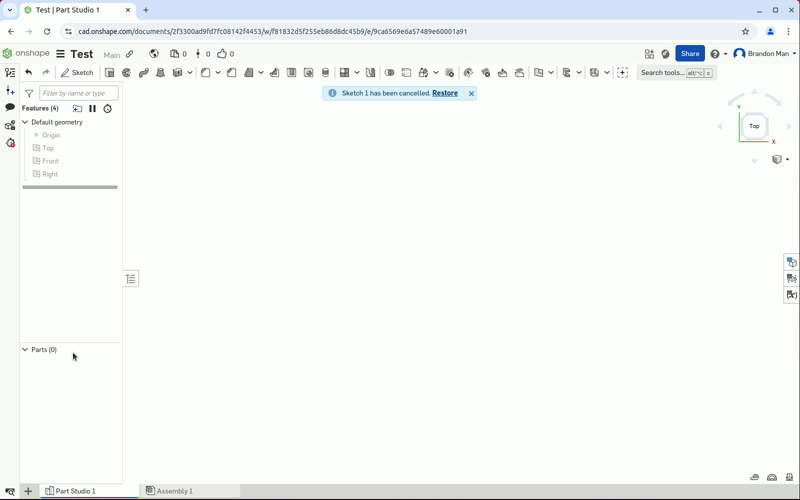
key(up)
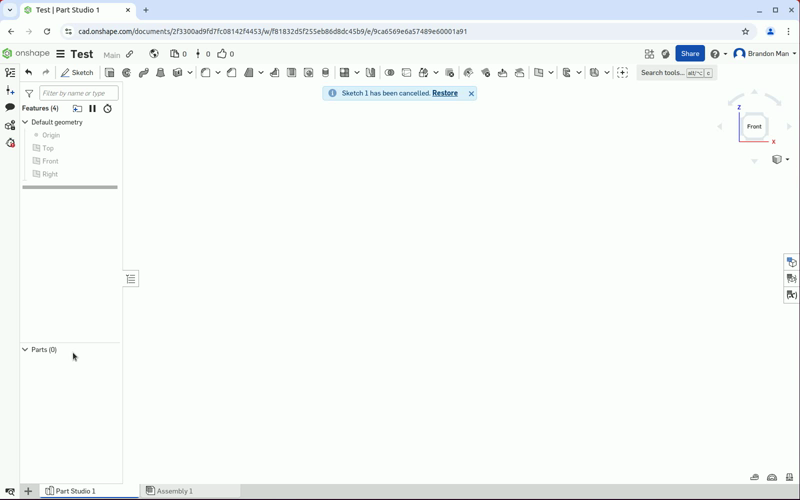
key_up(shift)
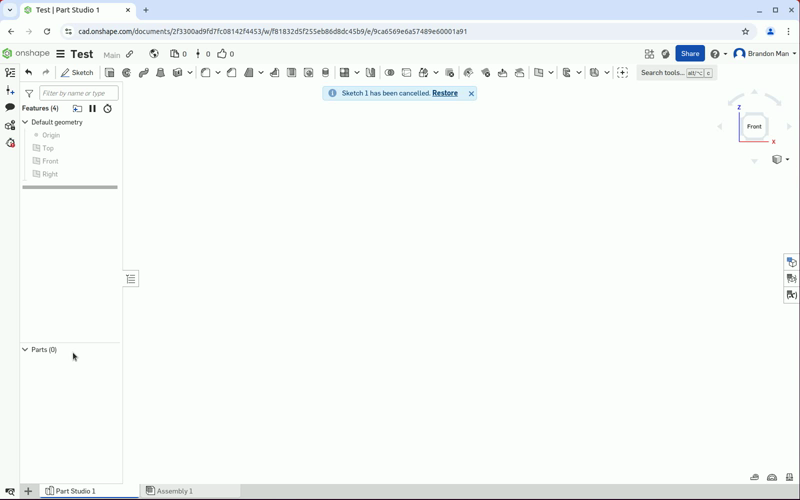
mouse_move(73, 352)
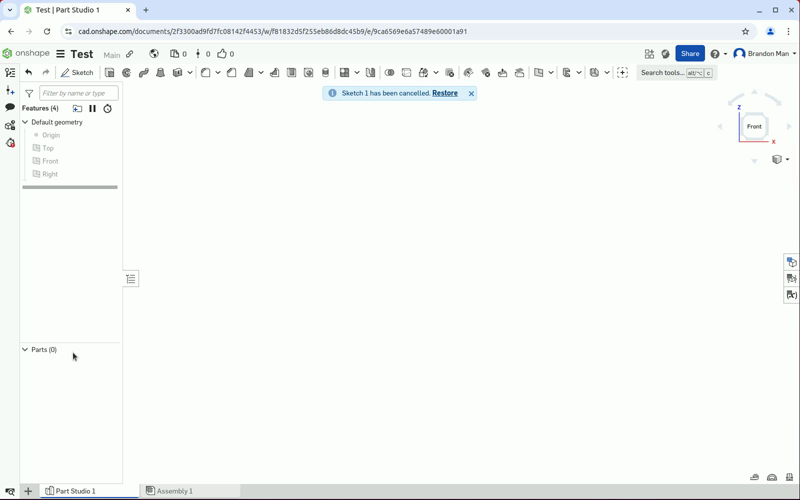
key(shift+y)
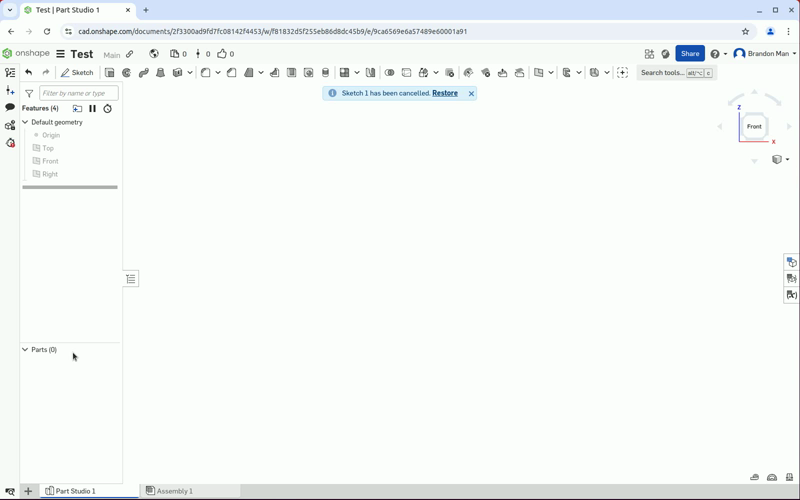
key(shift+s)
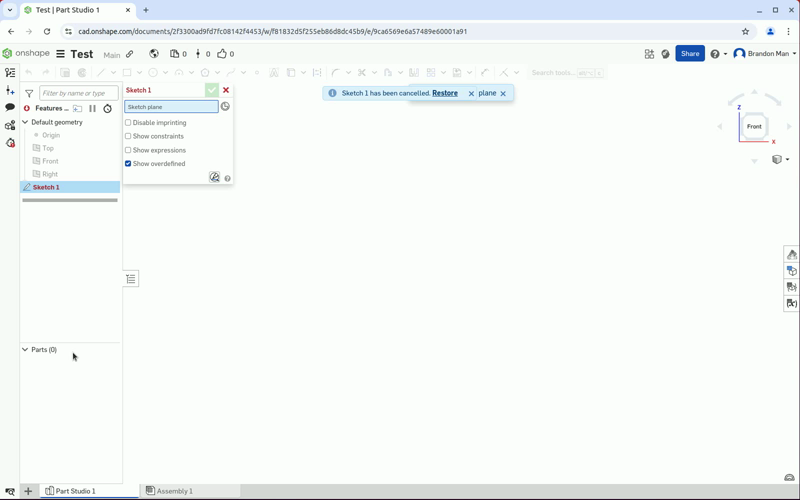
mouse_move(73, 163)
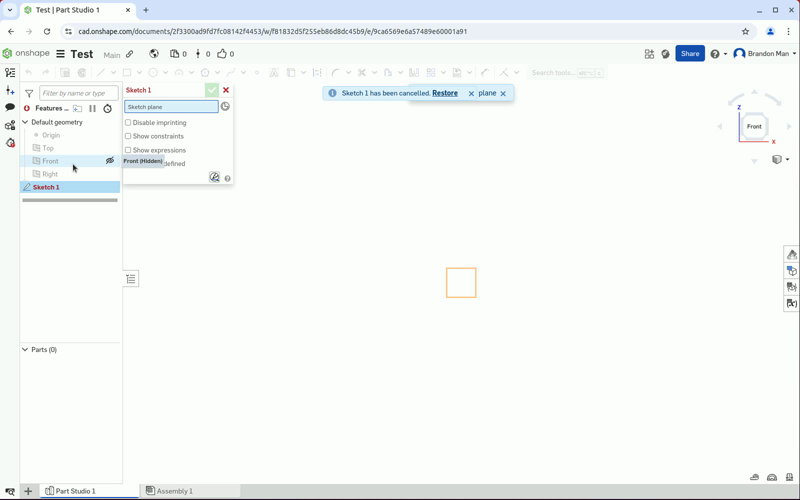
click(73, 163)
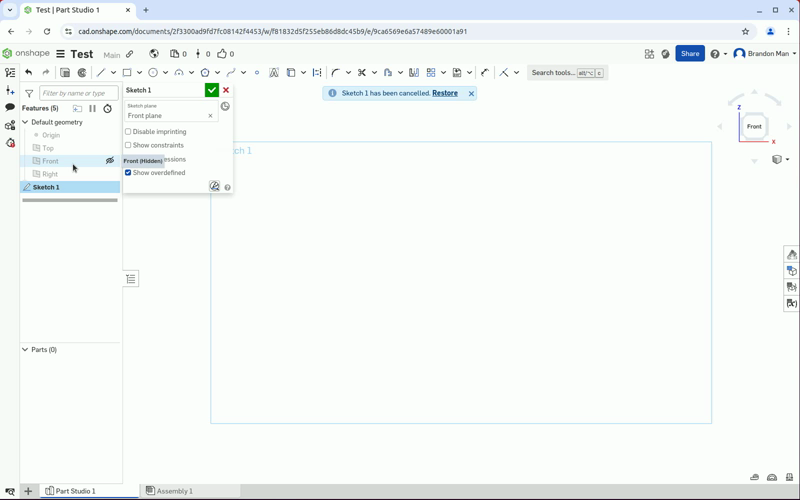
mouse_move(73, 352)
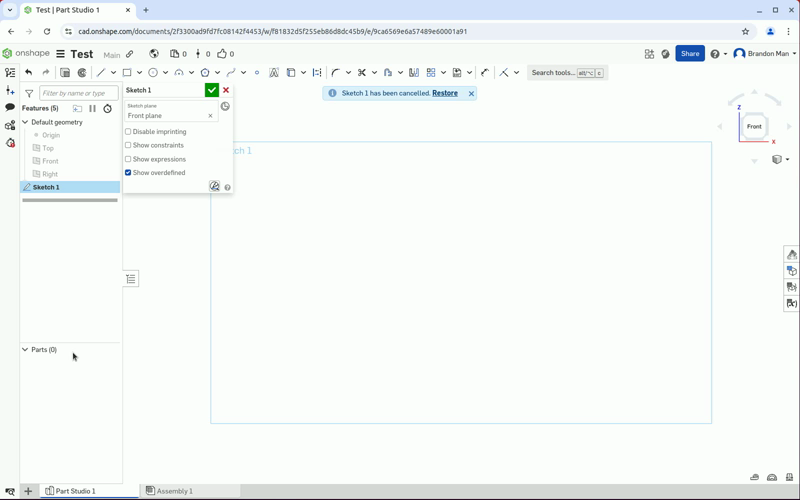
key(y)
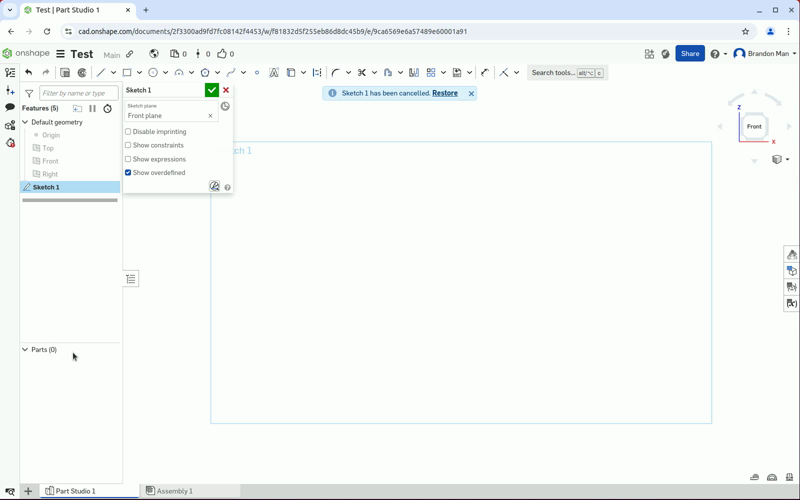
key(c)
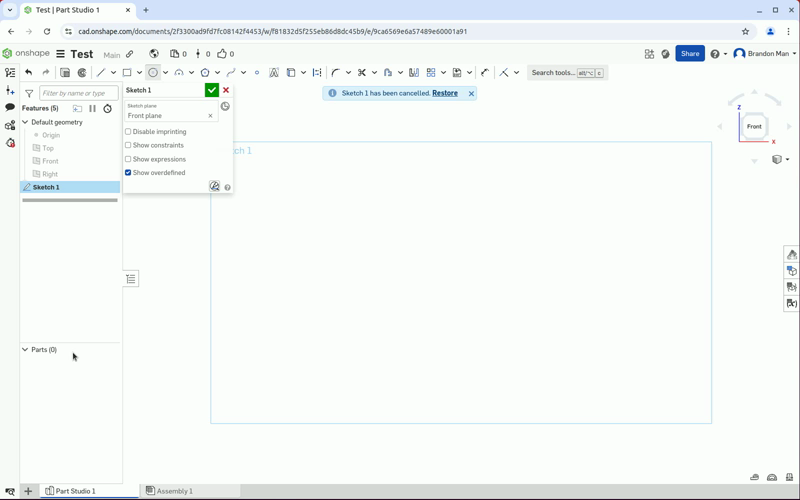
key_down(shift)
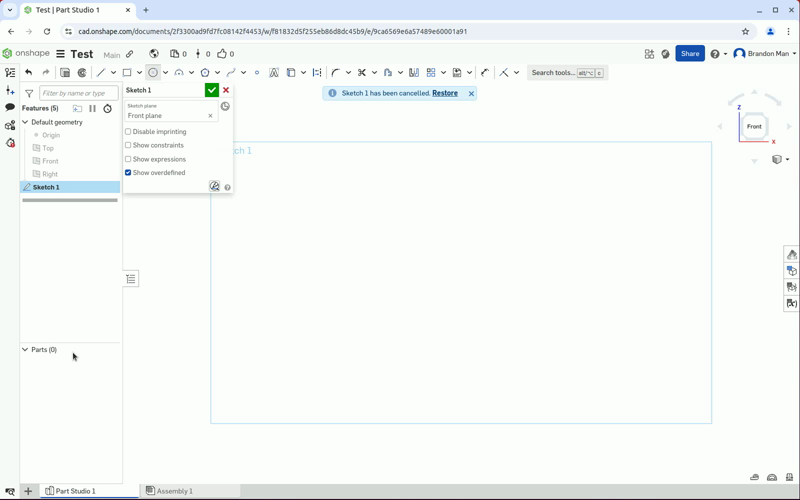
mouse_move(461, 282)
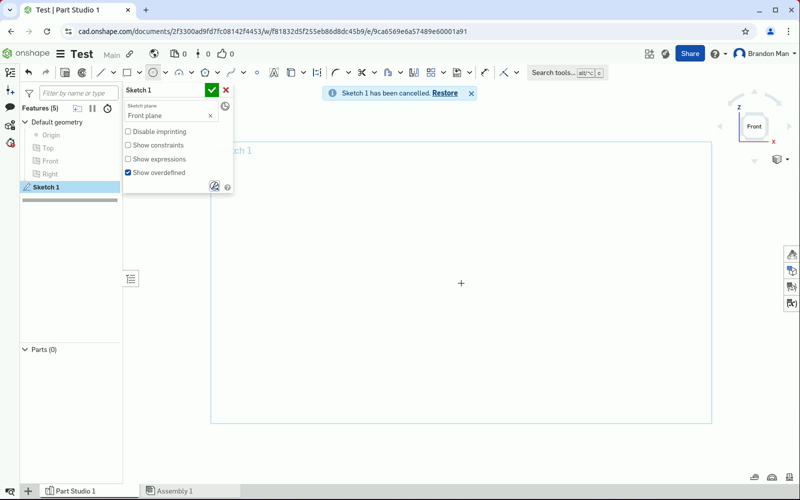
click(461, 282)
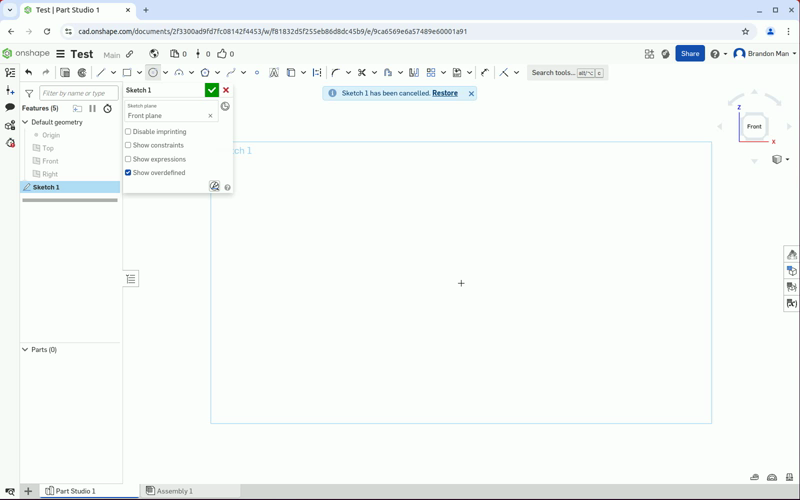
key_up(shift)
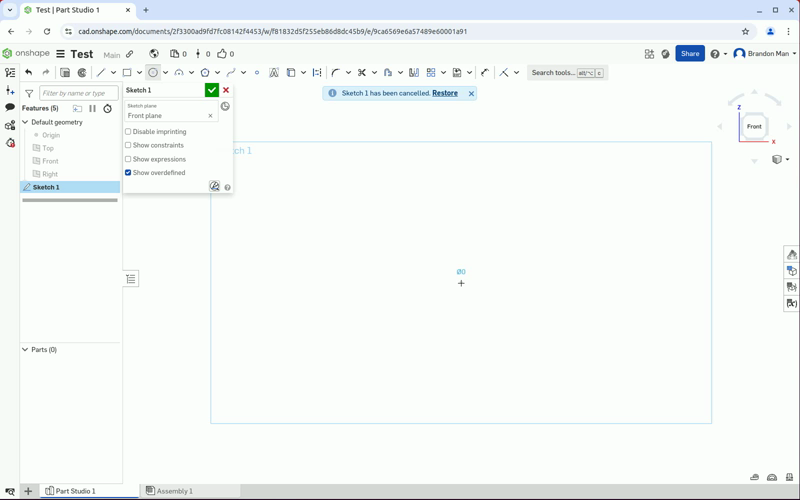
mouse_move(518, 282)
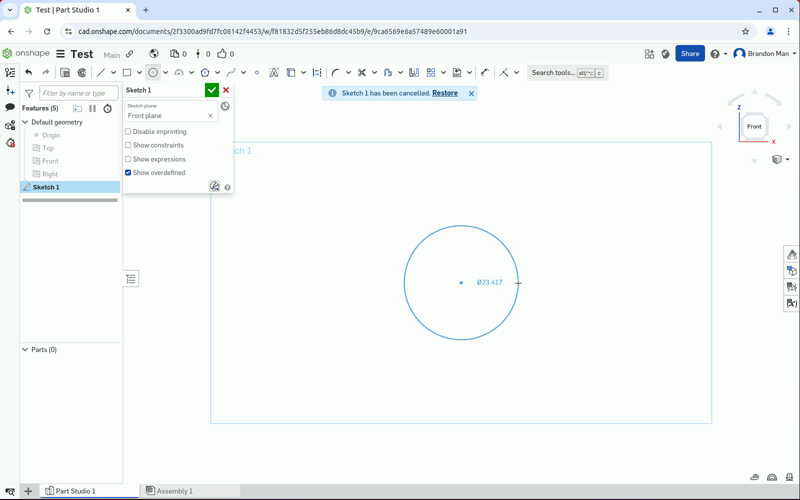
click(518, 282)
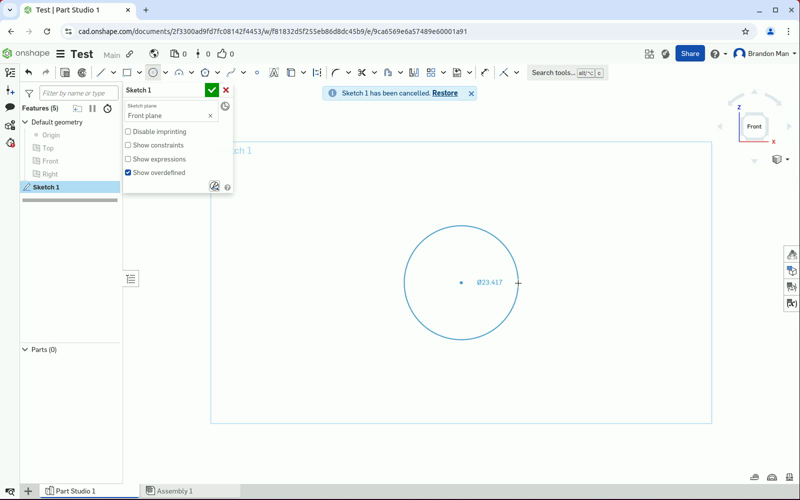
key(esc)
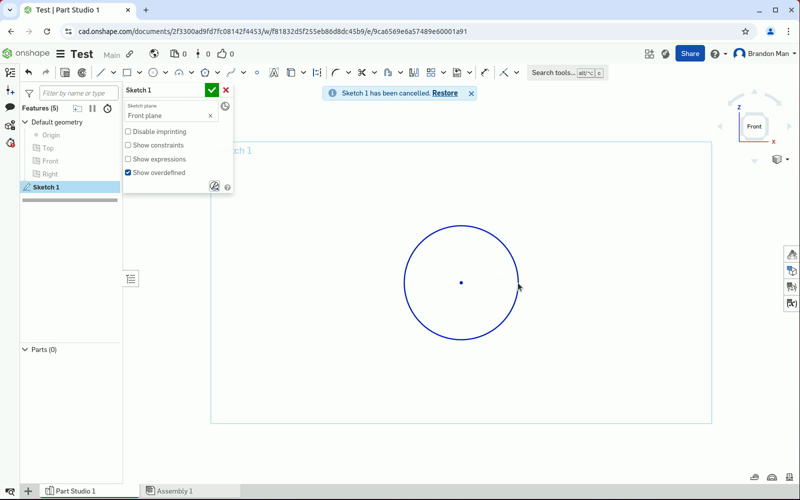
key(c)
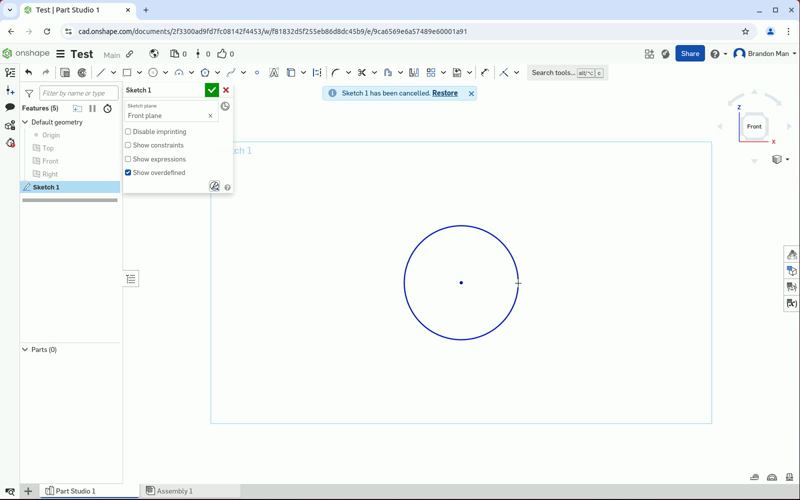
key_down(shift)
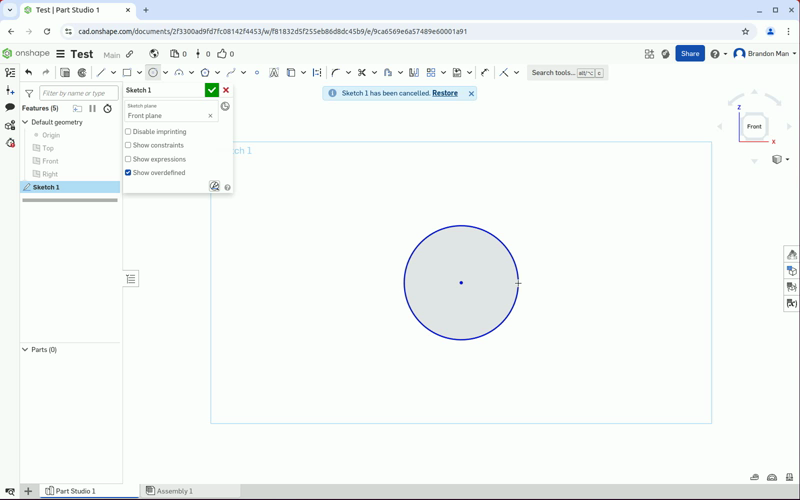
mouse_move(461, 282)
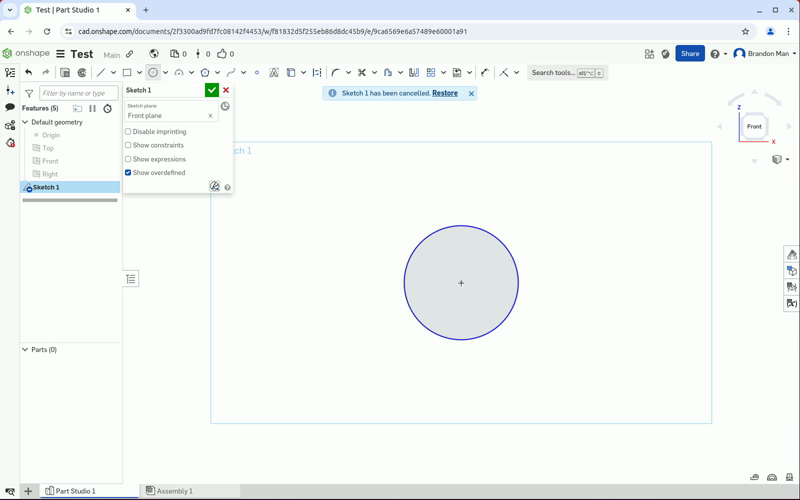
click(461, 282)
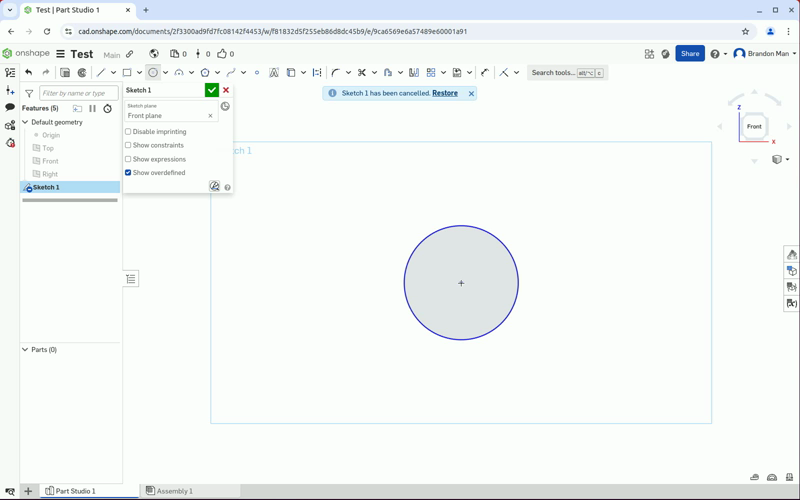
key_up(shift)
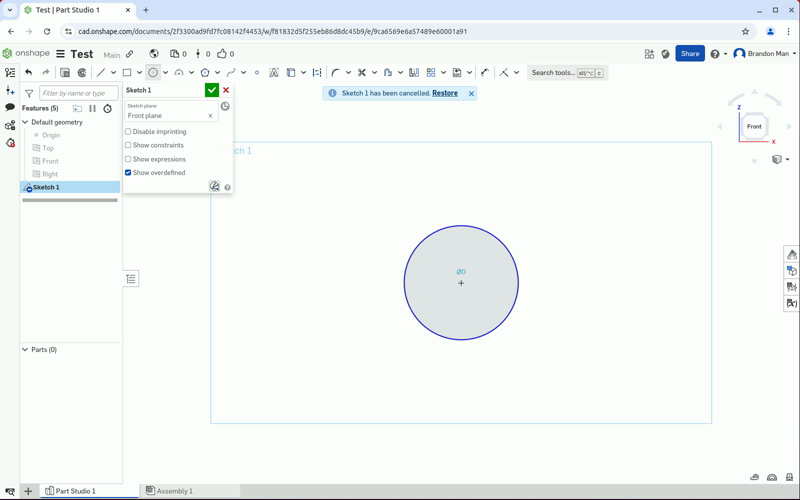
mouse_move(489, 282)
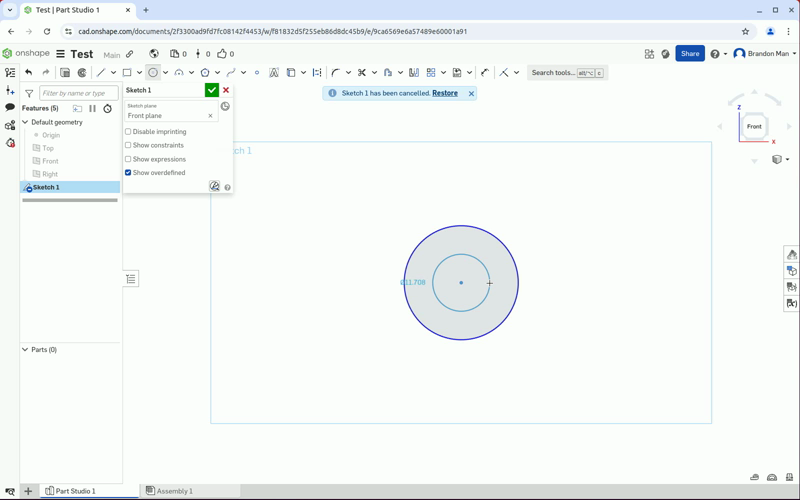
click(489, 282)
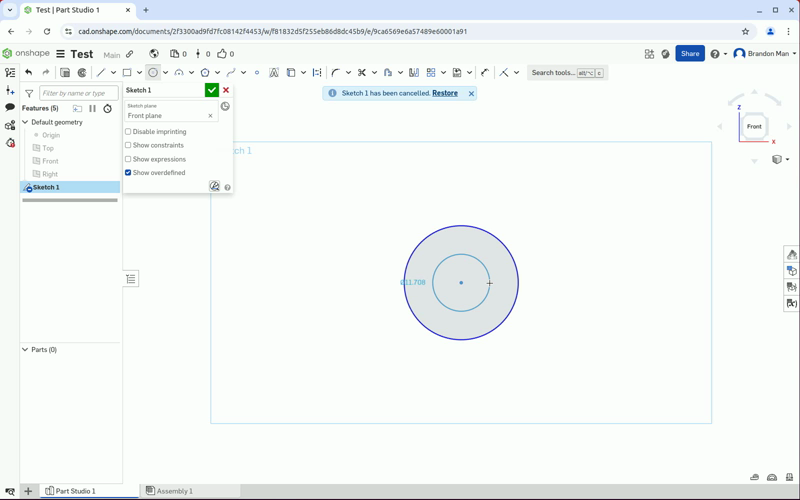
key(esc)
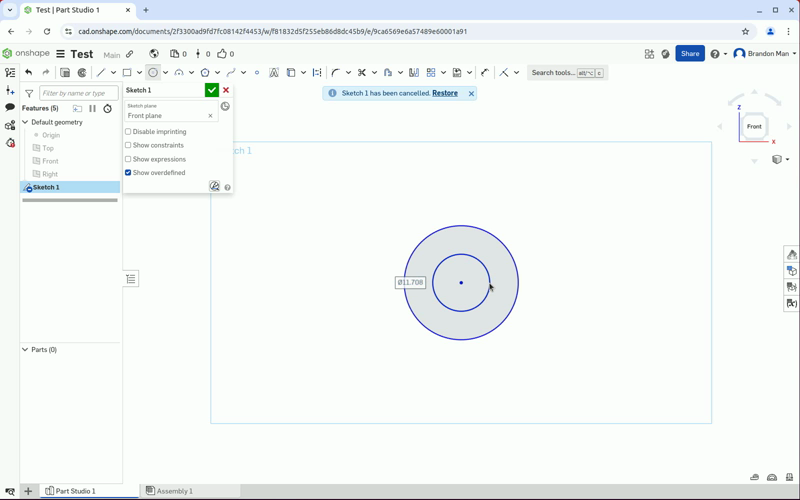
mouse_move(447, 315)
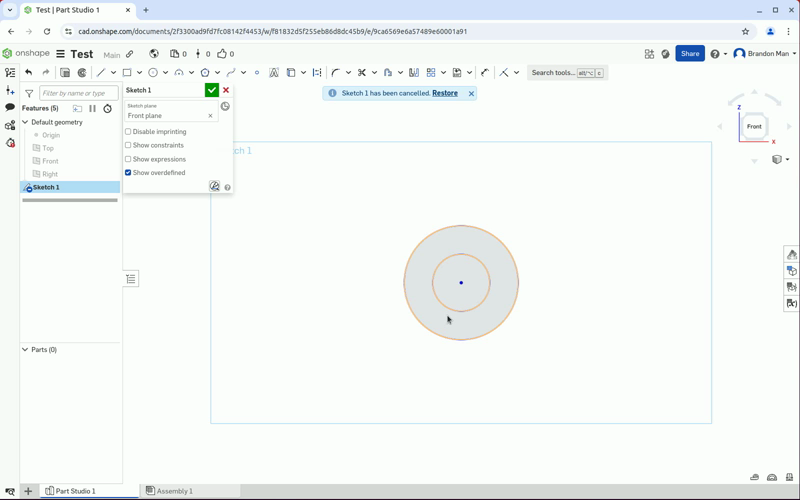
click(447, 315)
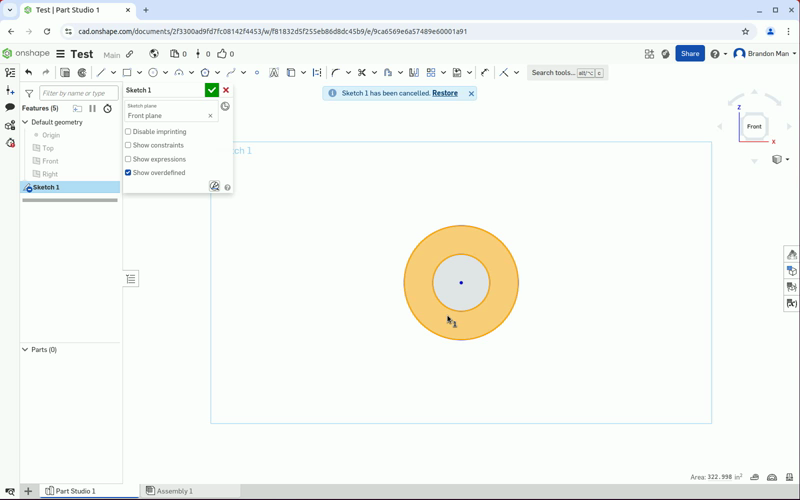
mouse_move(73, 352)
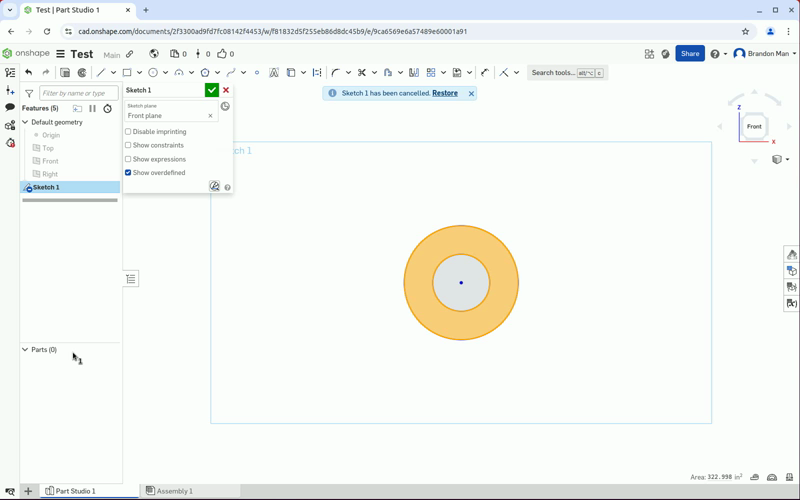
key(shift+y)
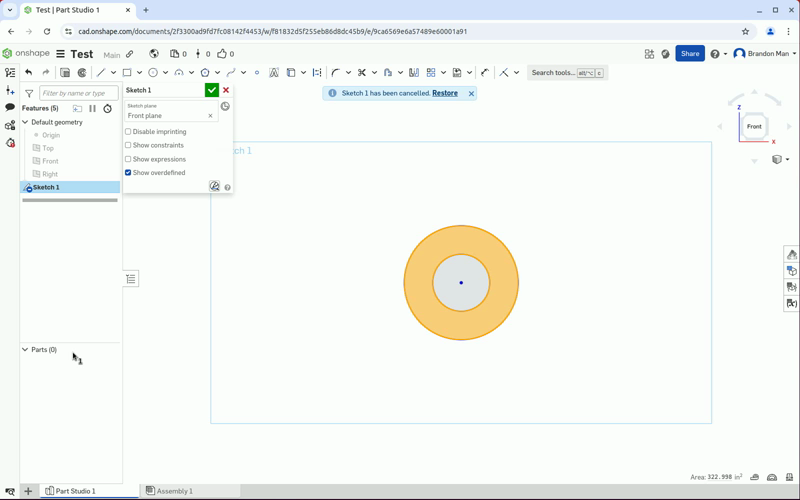
key(shift+e)
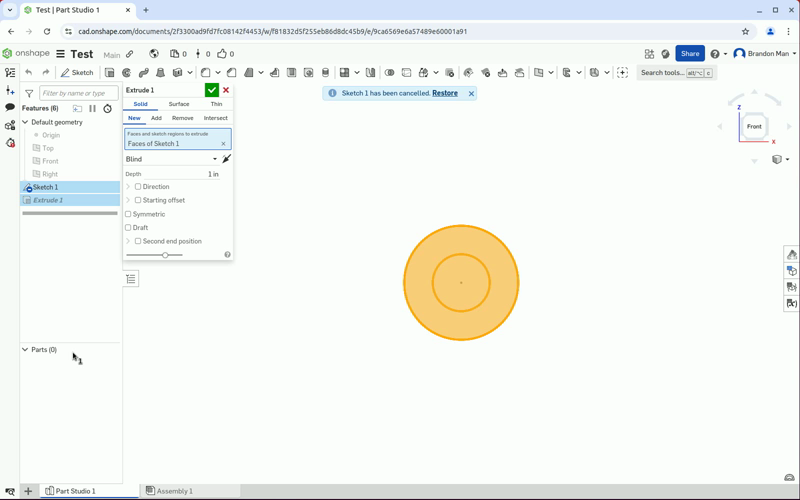
mouse_move(143, 106)
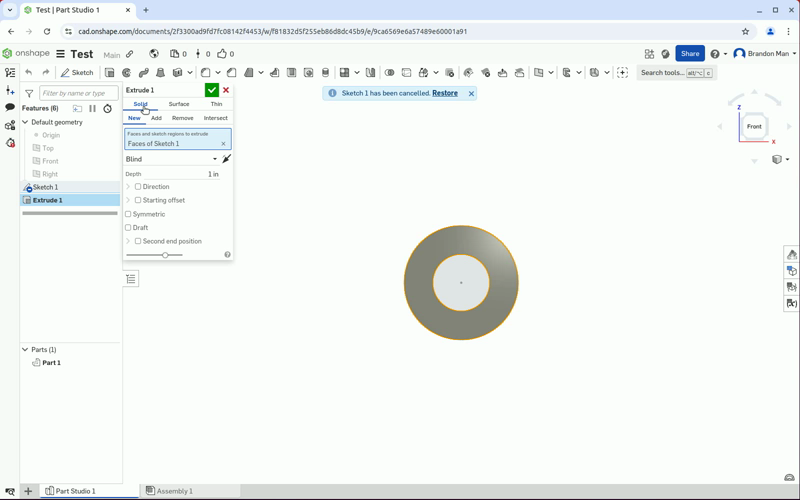
click(143, 106)
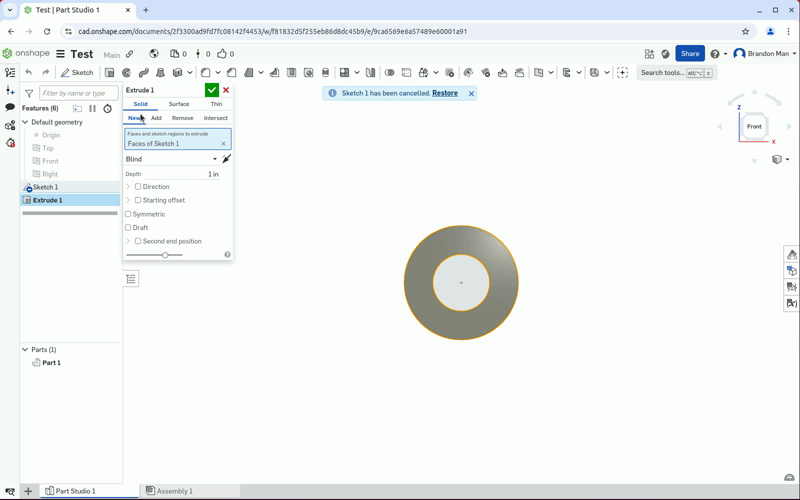
mouse_move(137, 120)
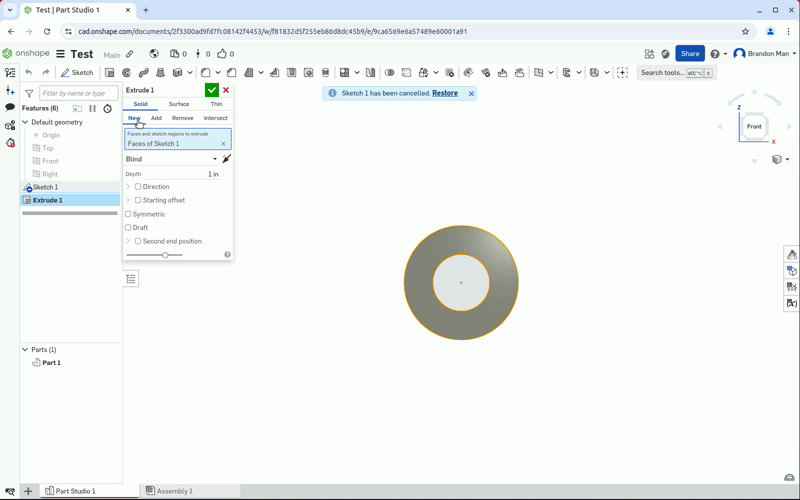
click(137, 120)
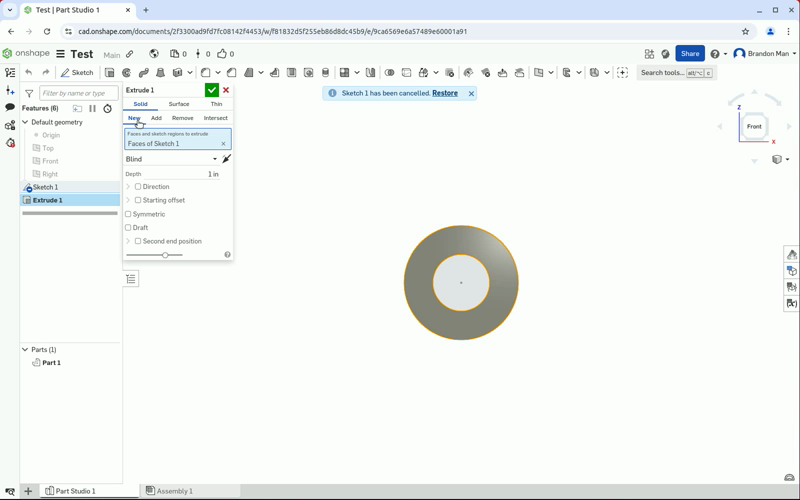
key(tab, 4)
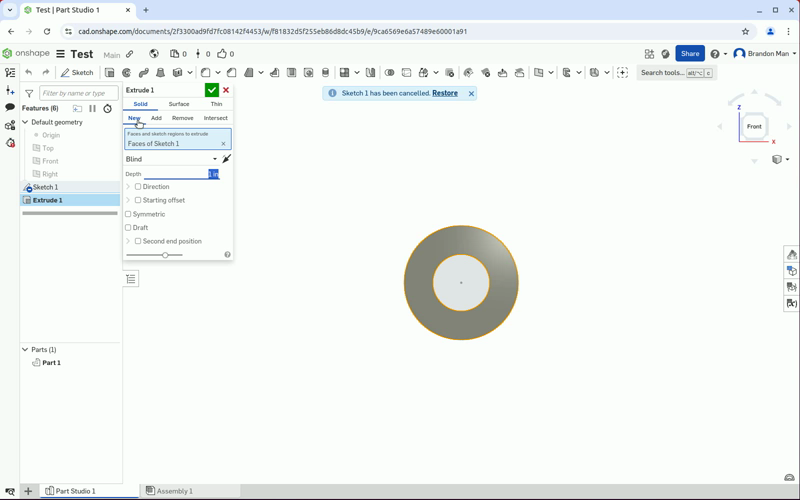
text(23.108)
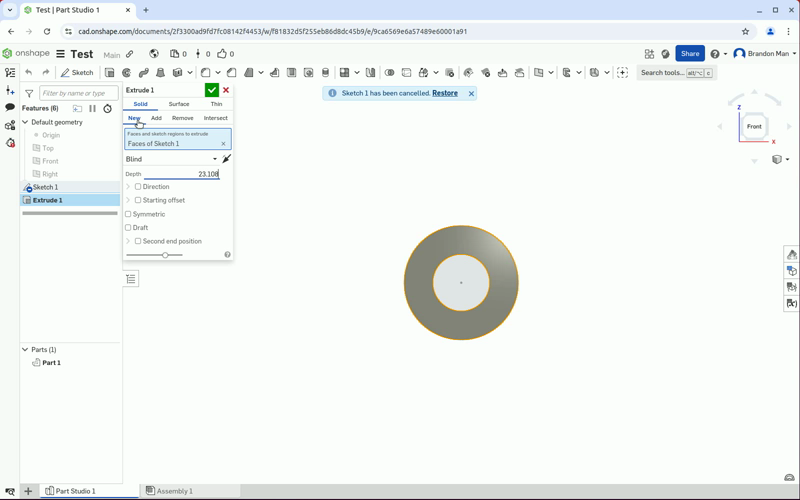
key(enter)
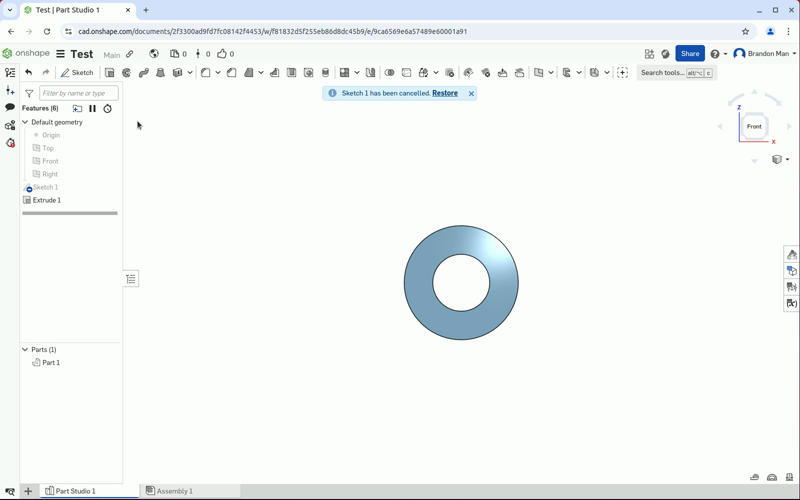
key(shift+h)
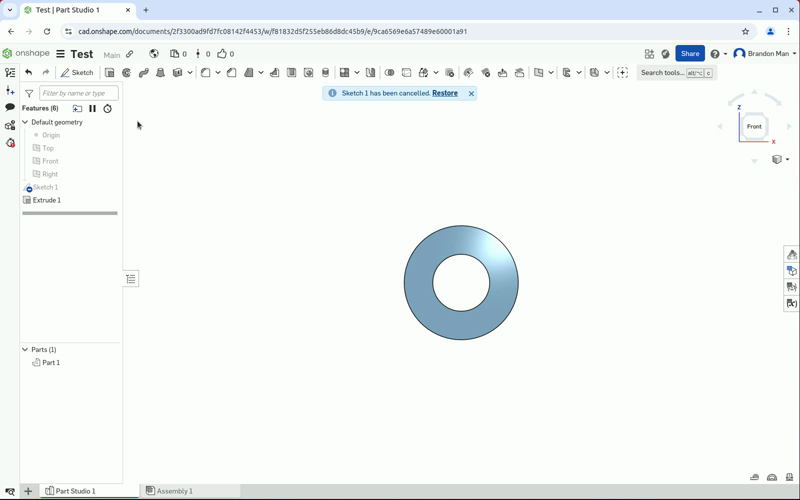
key(shift+h)
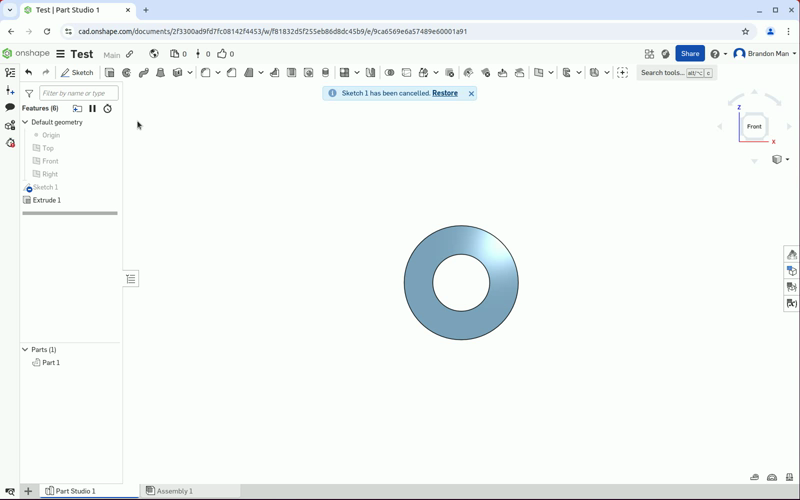
mouse_move(73, 189)
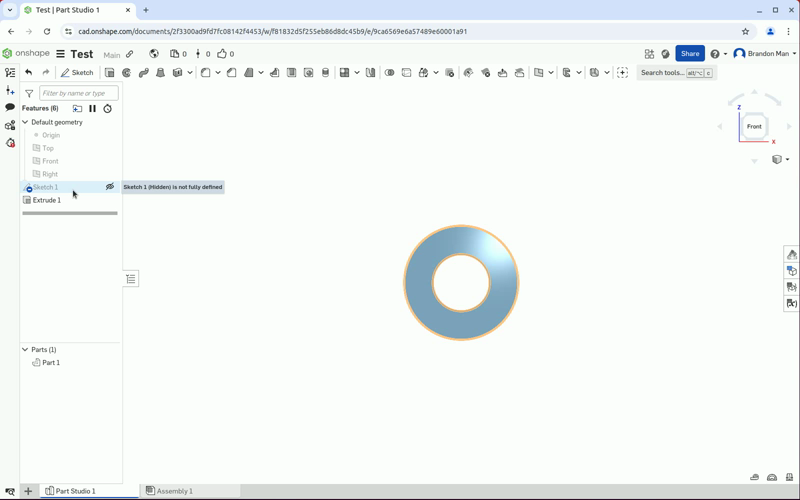
click(73, 189)
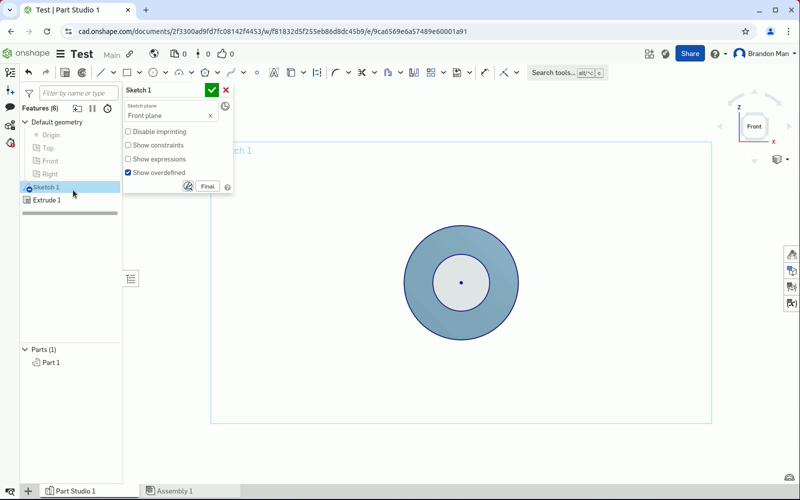
mouse_move(229, 92)
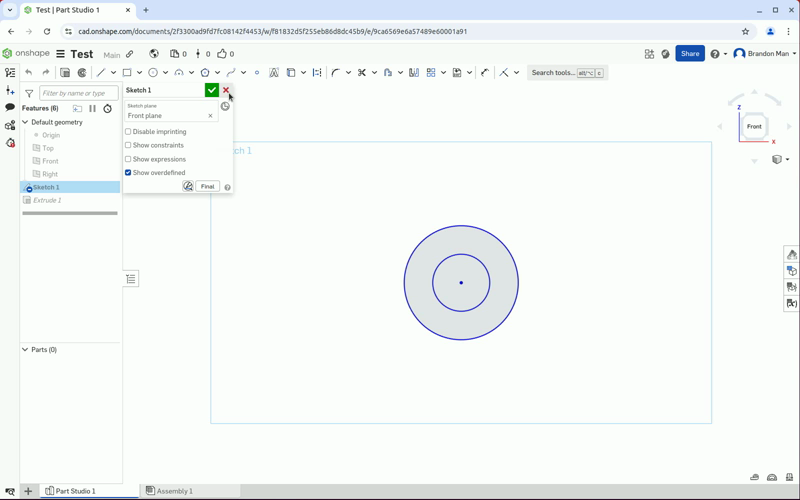
click(229, 92)
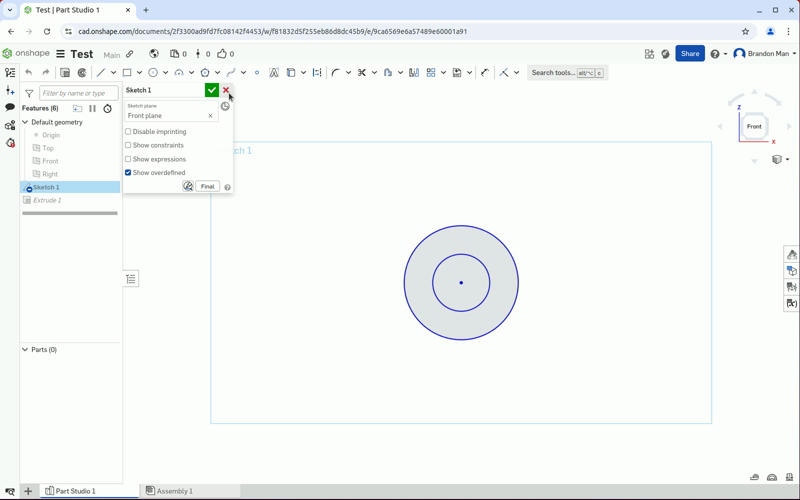
key(shift+s)
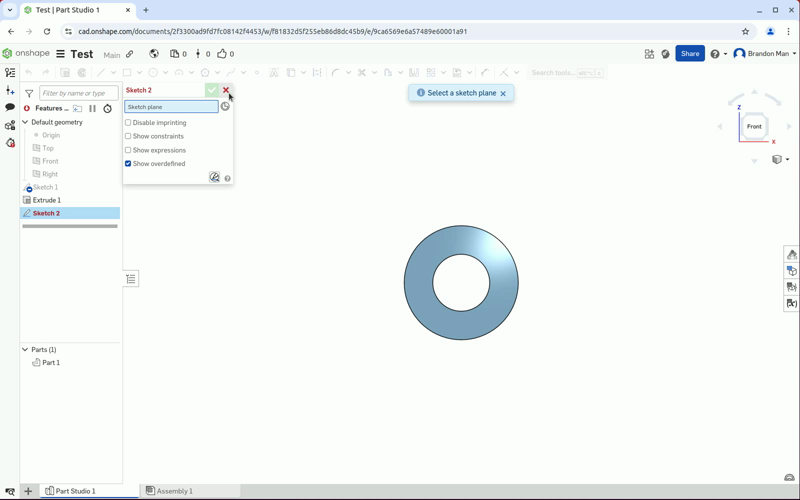
mouse_move(73, 163)
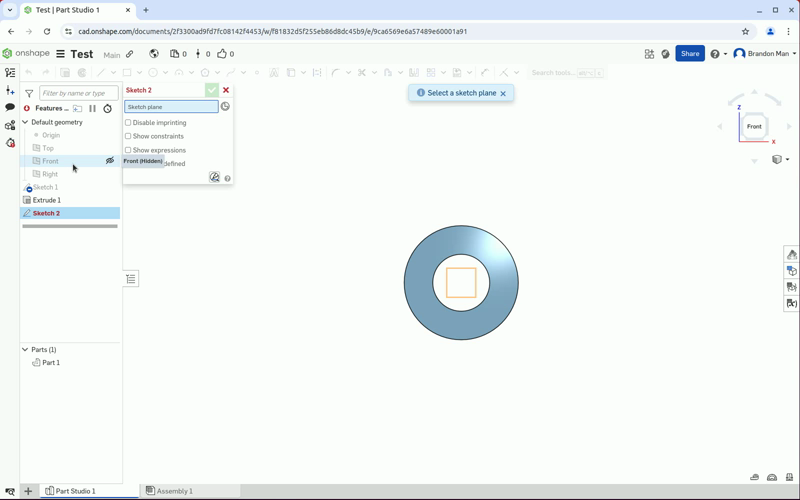
click(73, 163)
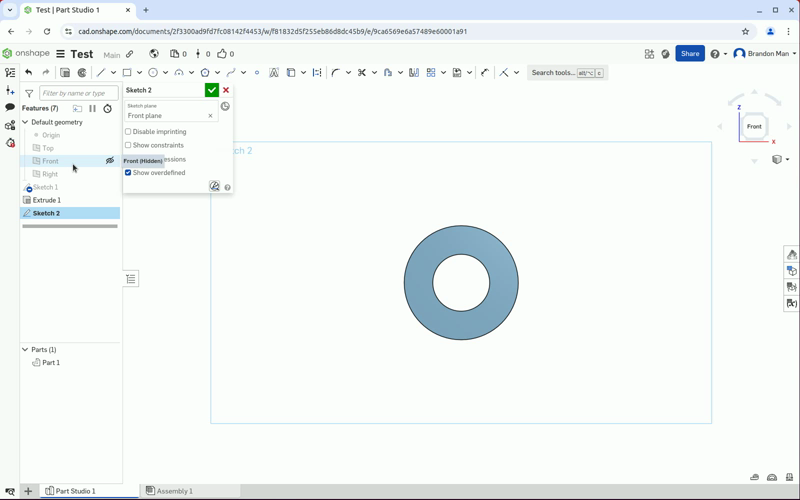
mouse_move(73, 352)
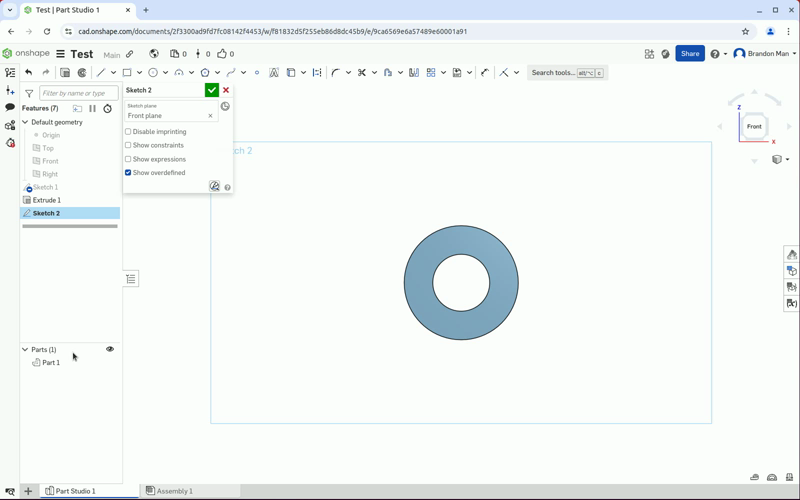
key(y)
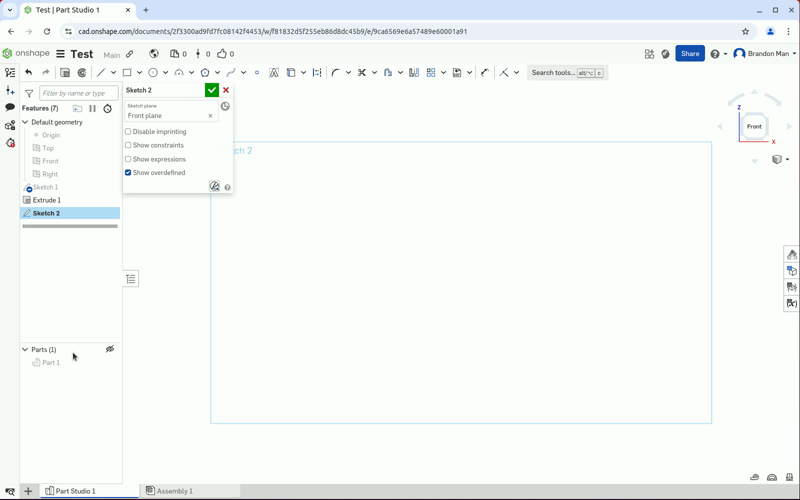
key(c)
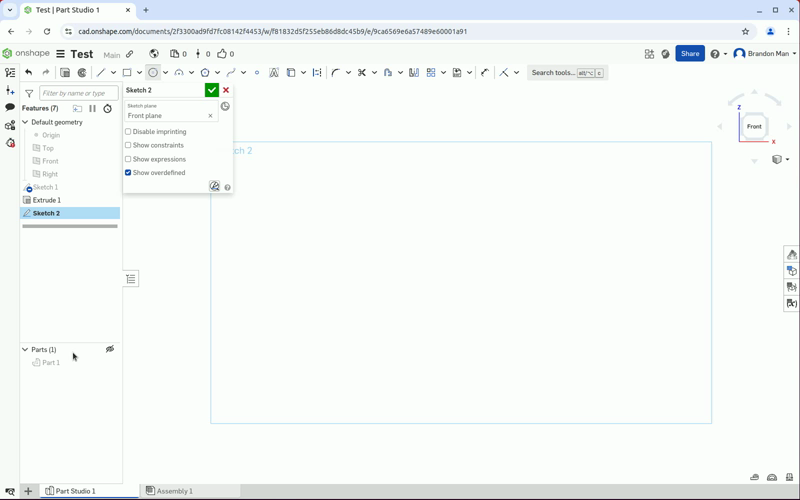
key_down(shift)
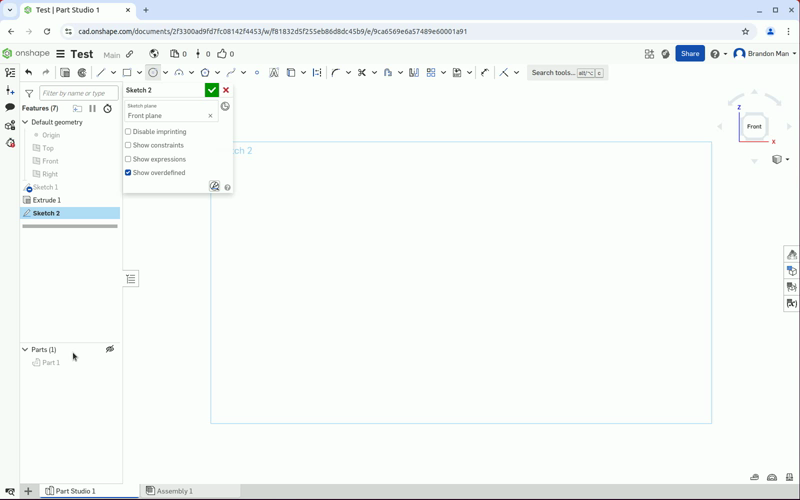
mouse_move(461, 282)
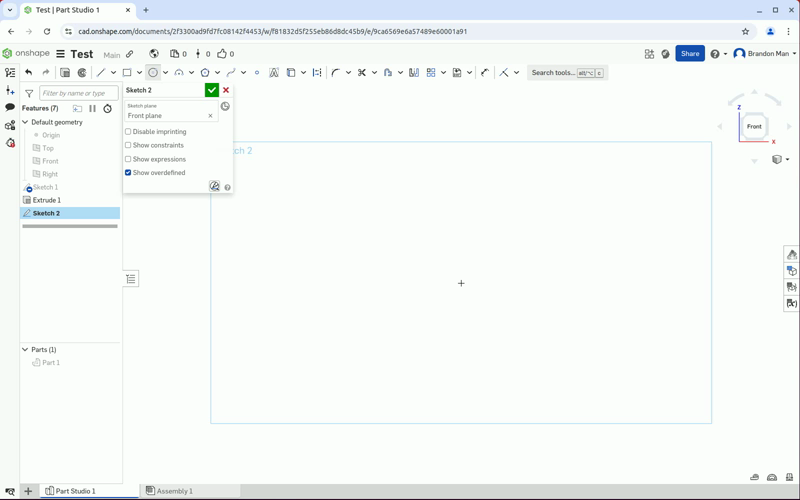
click(461, 282)
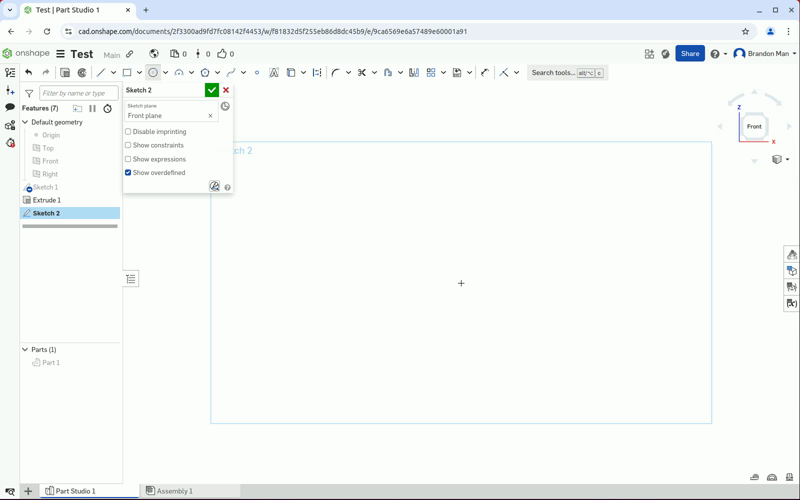
key_up(shift)
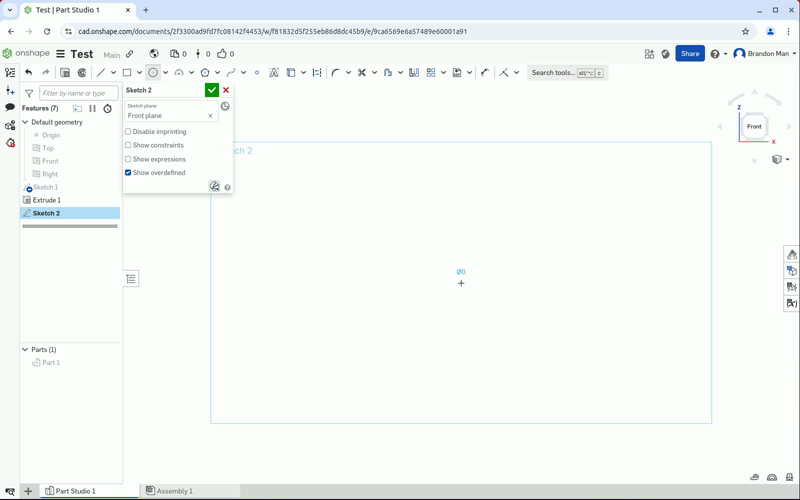
mouse_move(477, 282)
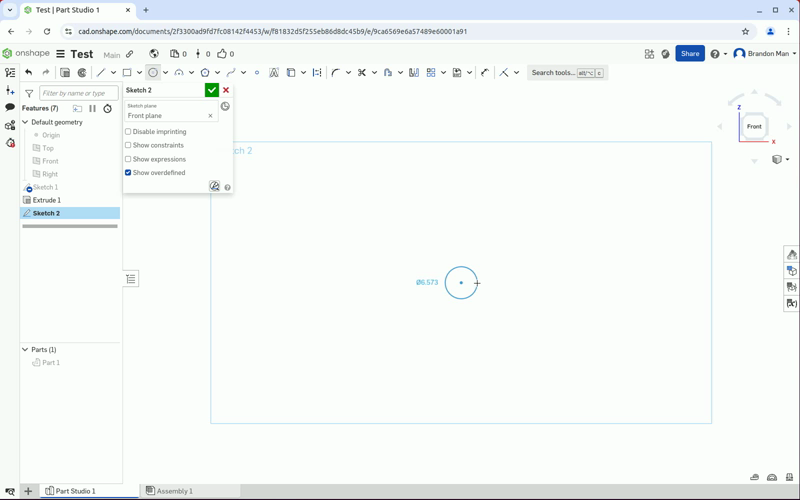
click(477, 282)
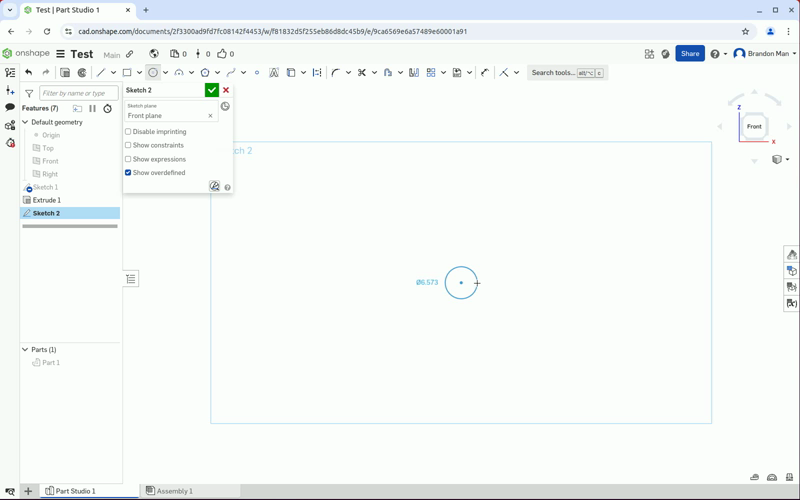
key(esc)
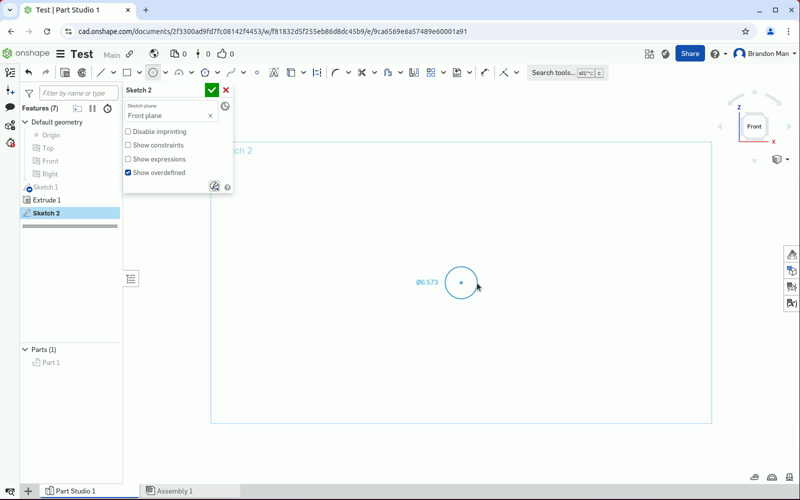
mouse_move(469, 292)
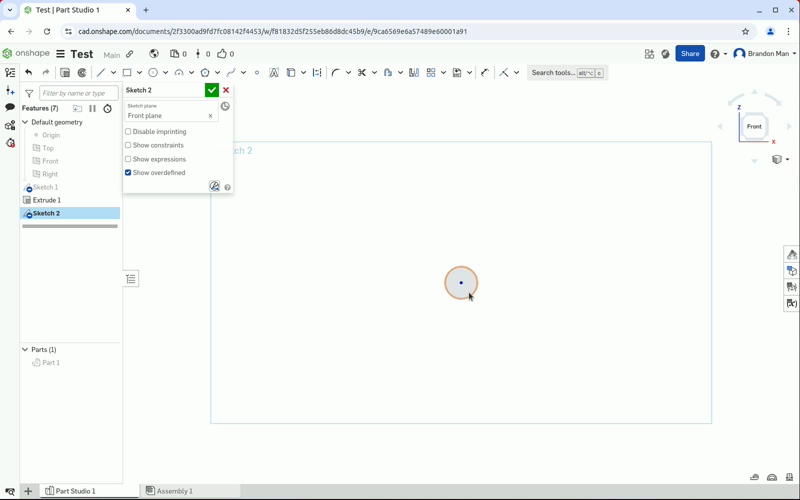
scroll(6)
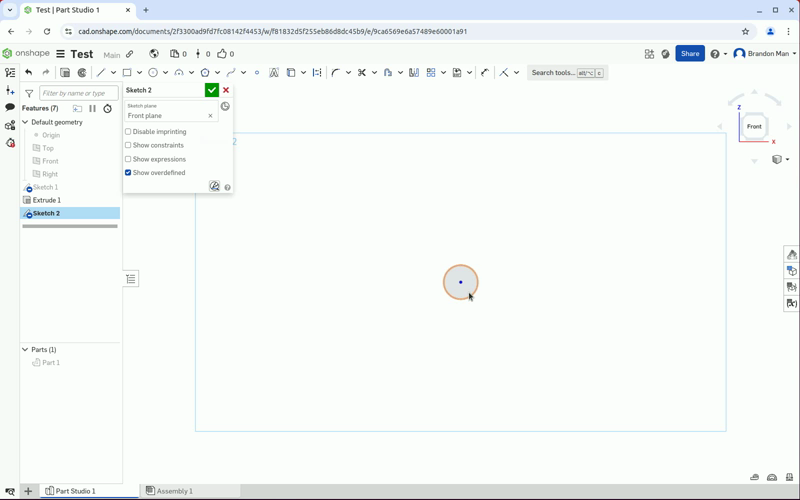
scroll(6)
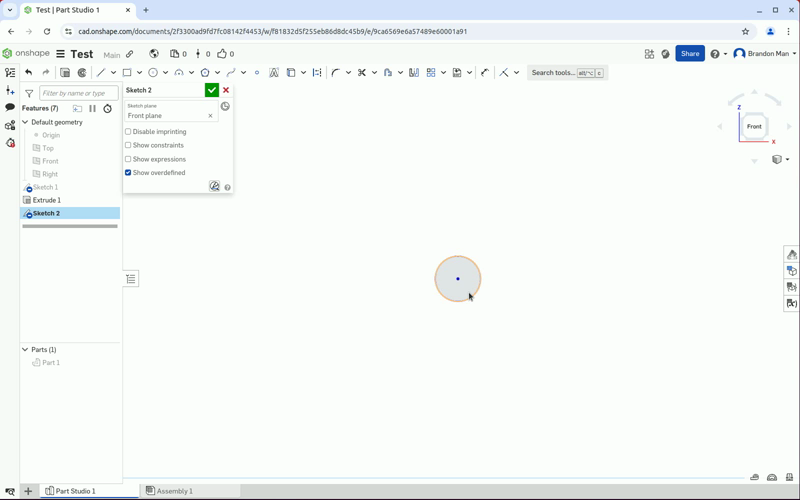
scroll(6)
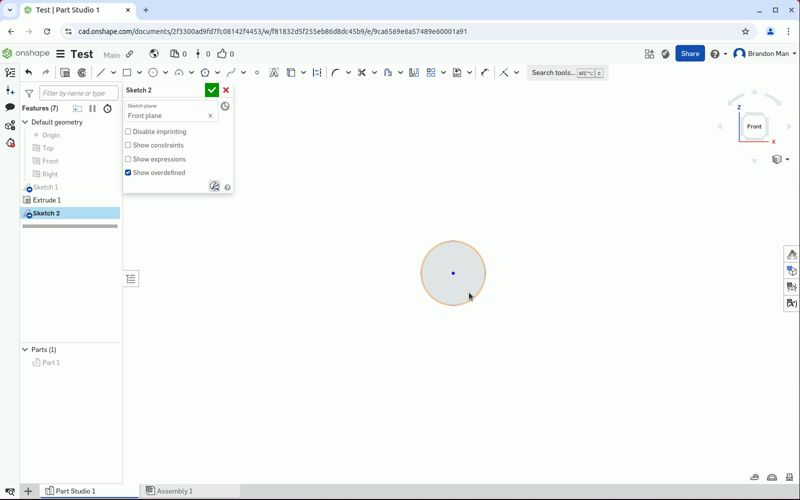
scroll(6)
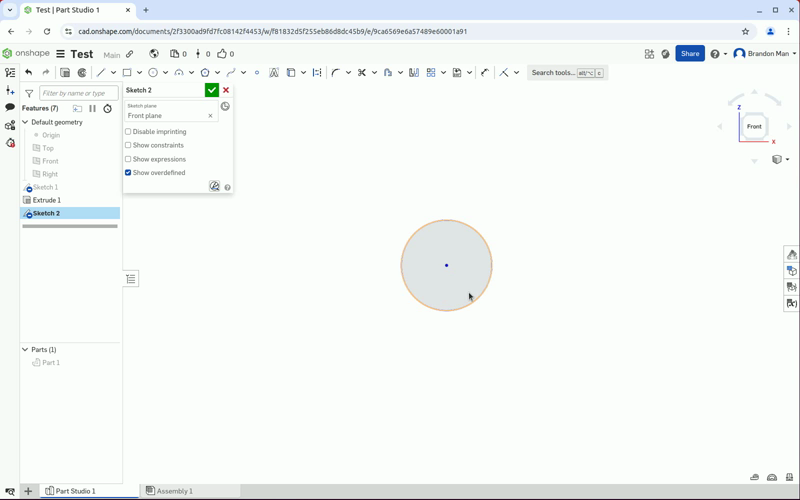
scroll(6)
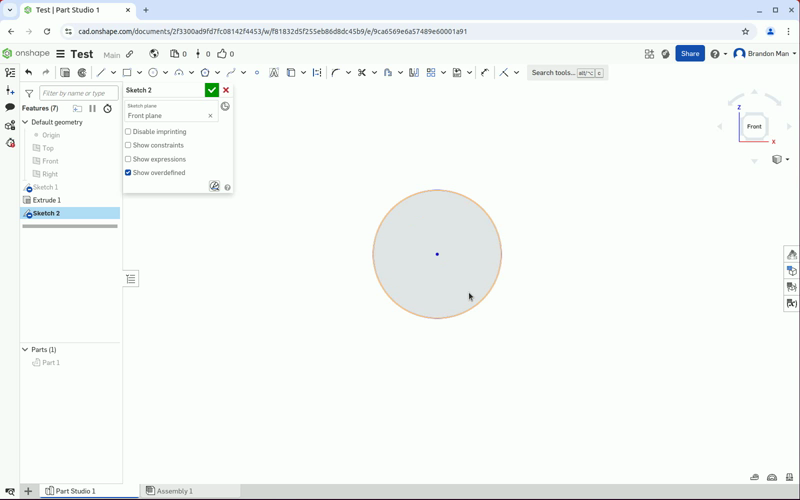
scroll(6)
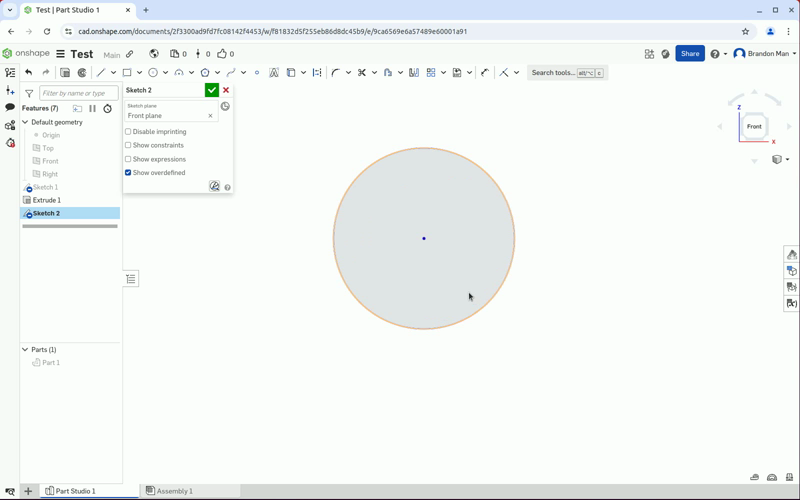
scroll(6)
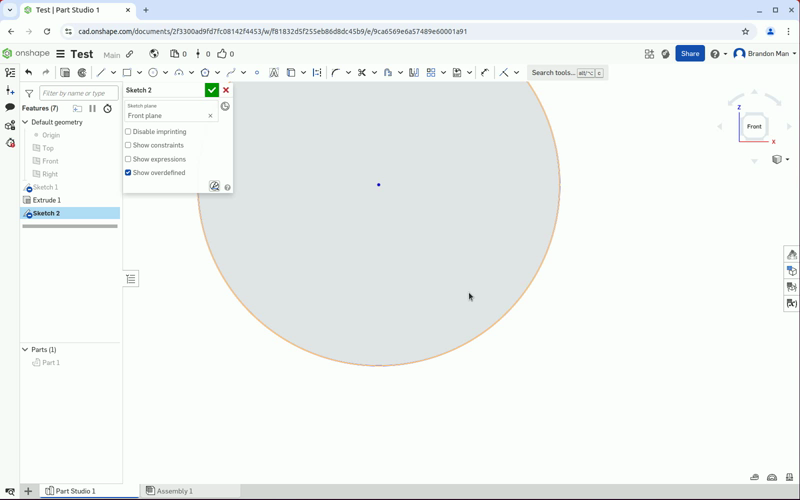
click(469, 292)
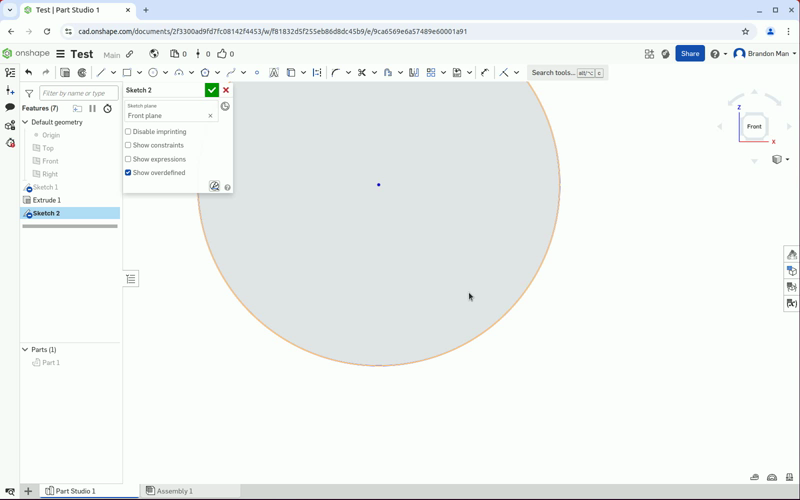
scroll(-6)
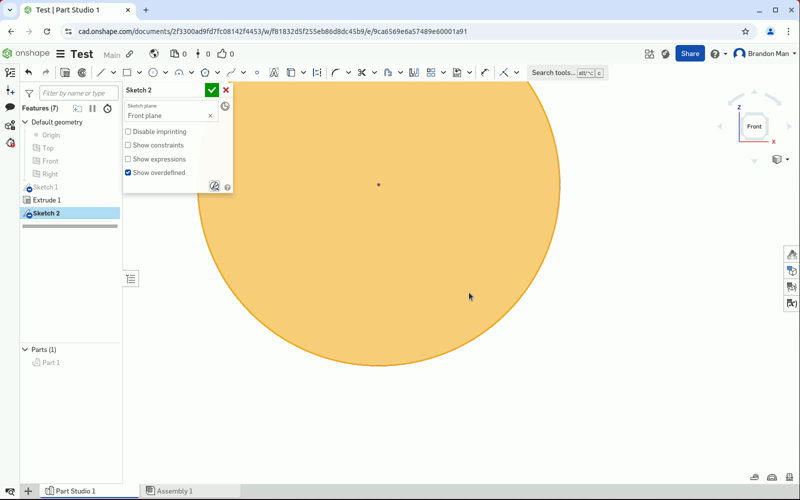
scroll(-6)
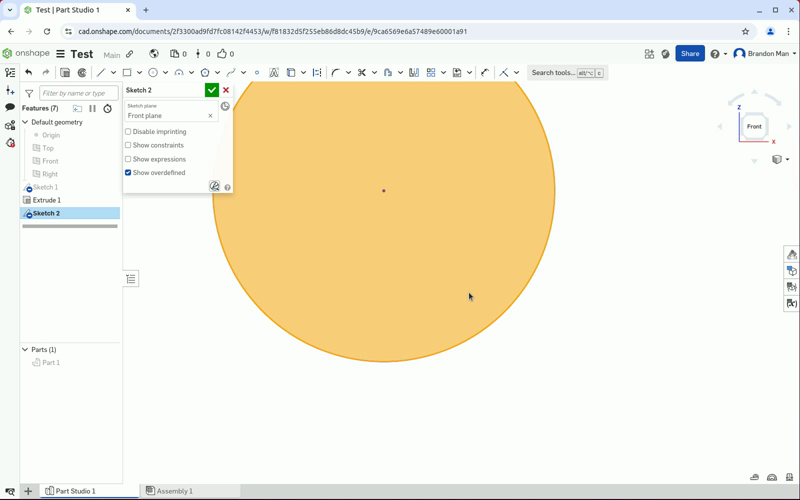
scroll(-6)
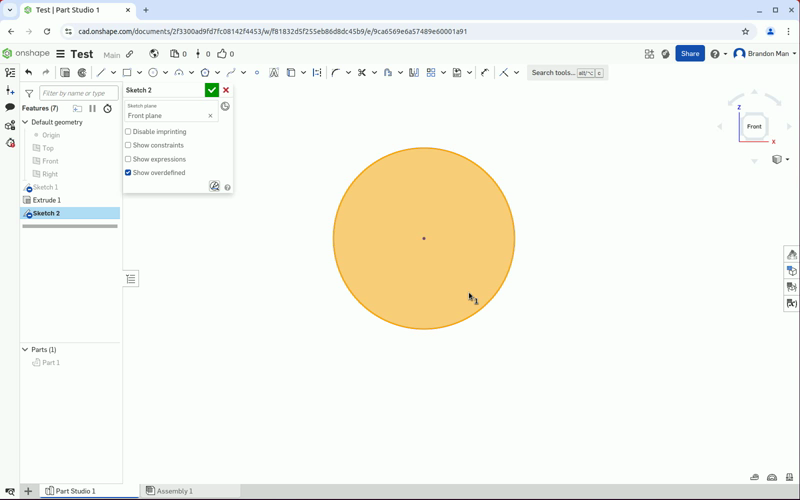
scroll(-6)
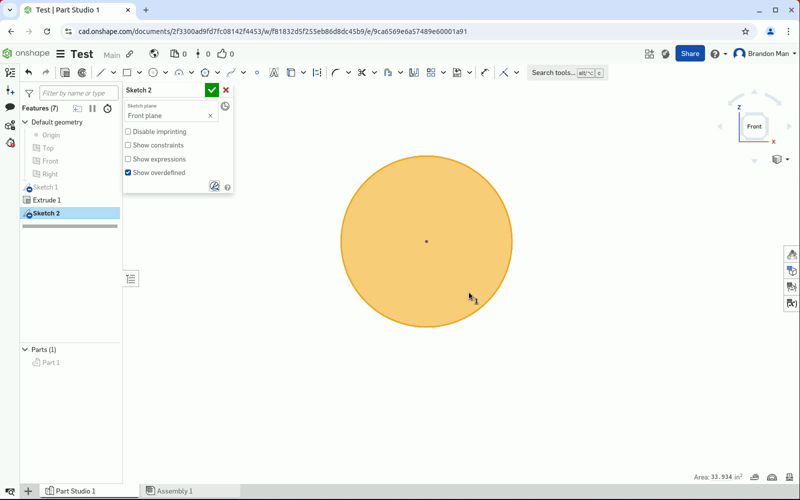
scroll(-6)
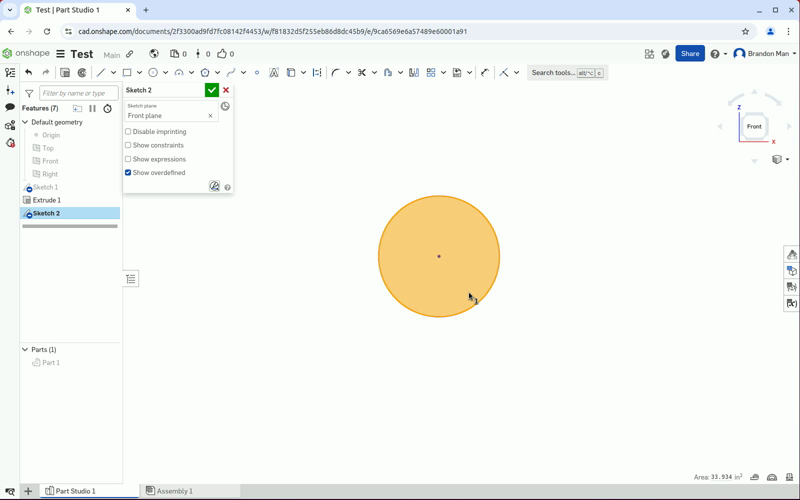
scroll(-6)
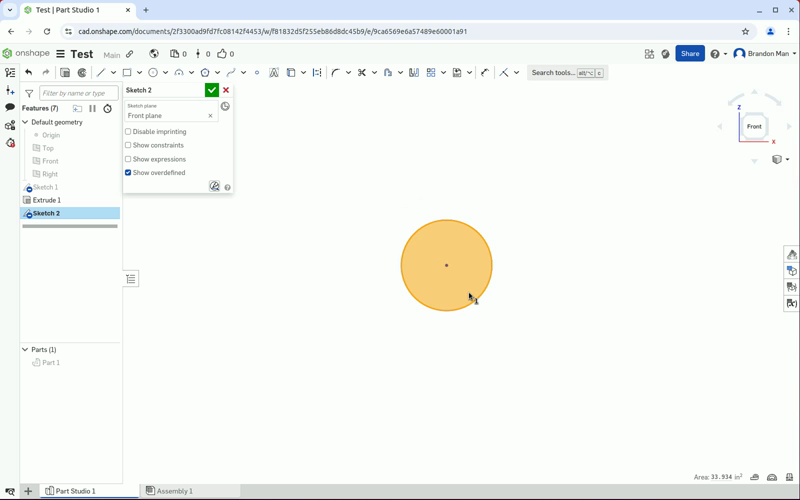
scroll(-6)
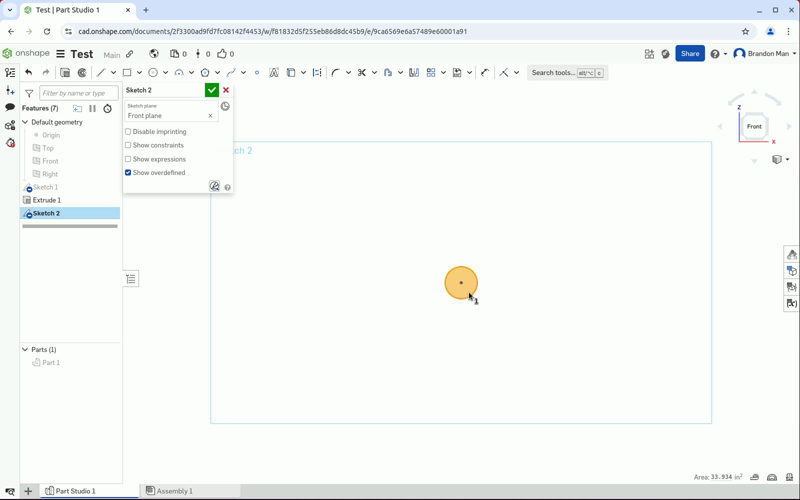
mouse_move(73, 352)
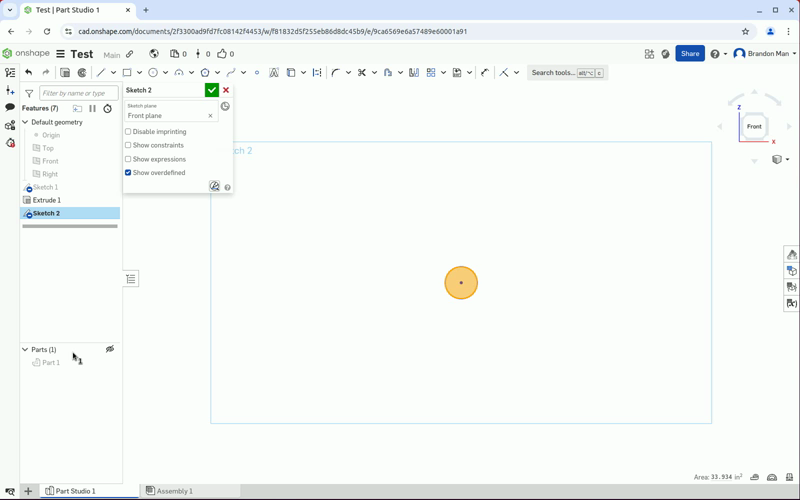
key(shift+y)
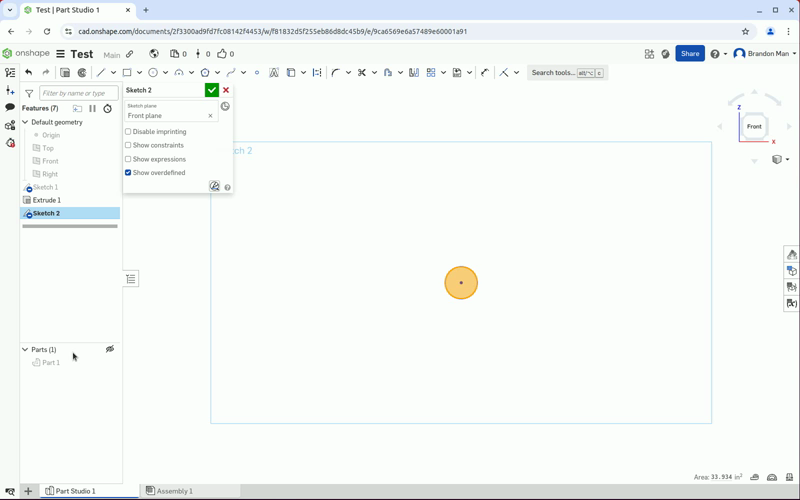
key(shift+e)
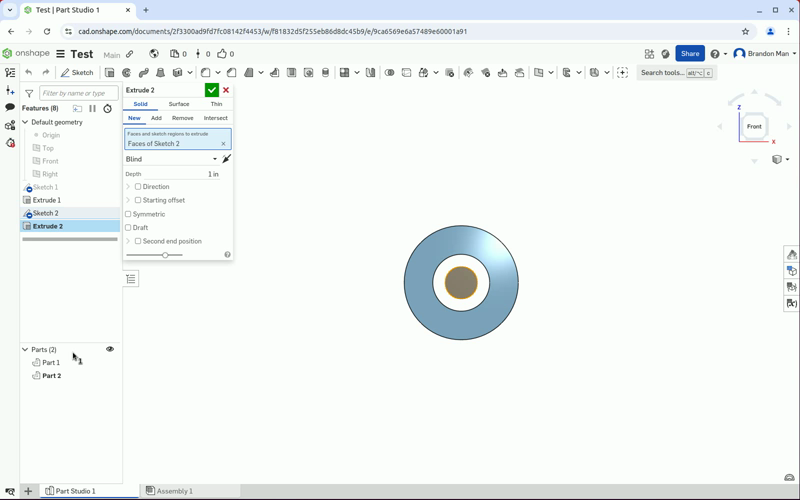
mouse_move(143, 106)
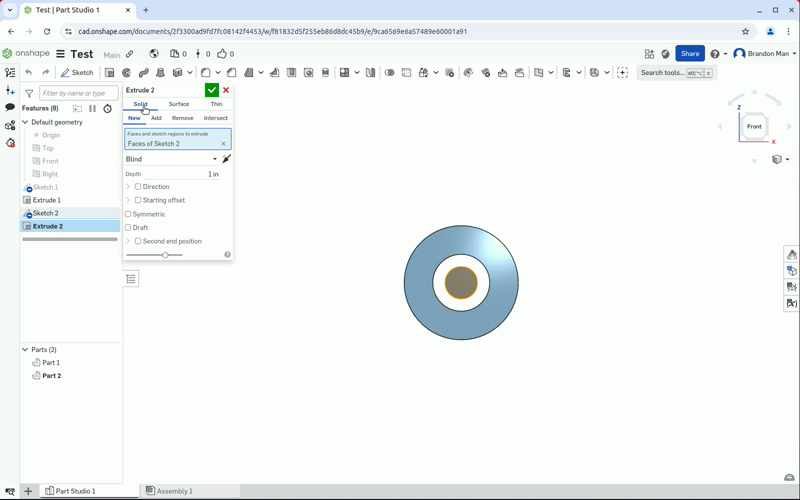
click(143, 106)
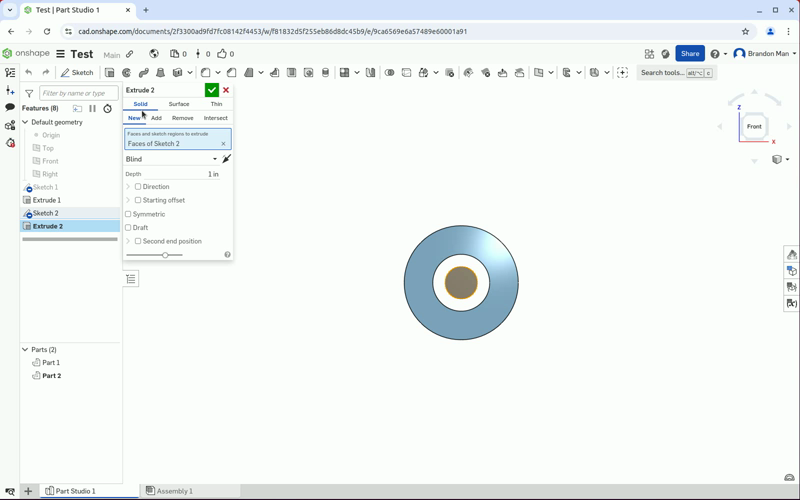
mouse_move(137, 120)
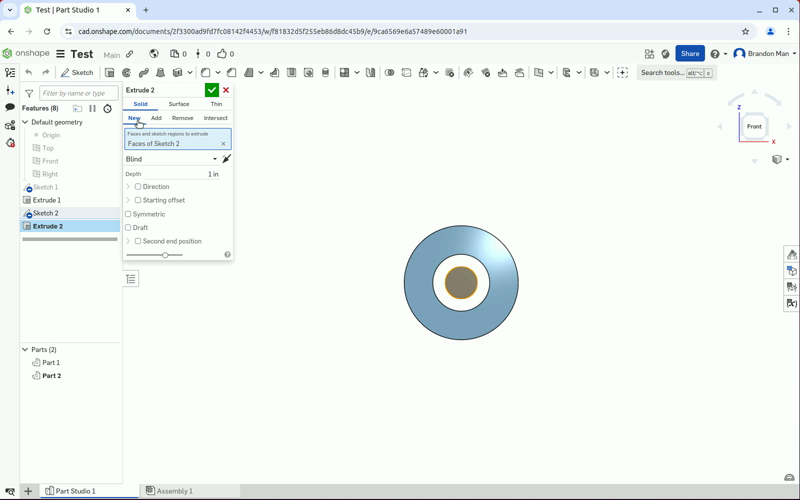
click(137, 120)
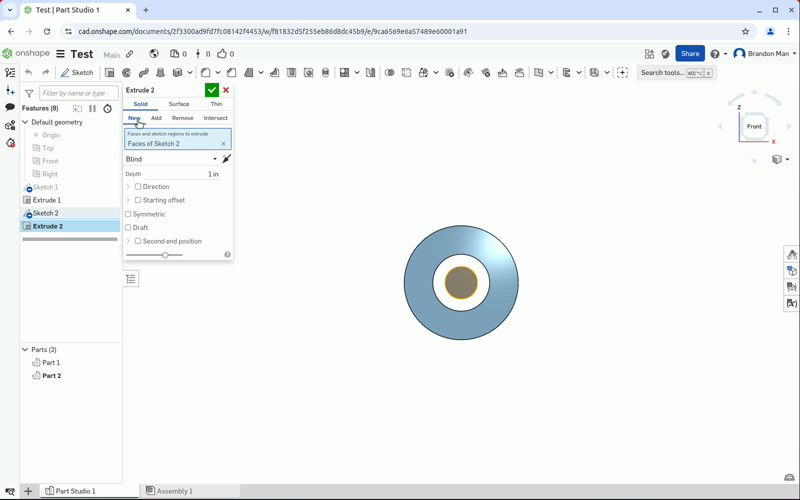
key(tab, 4)
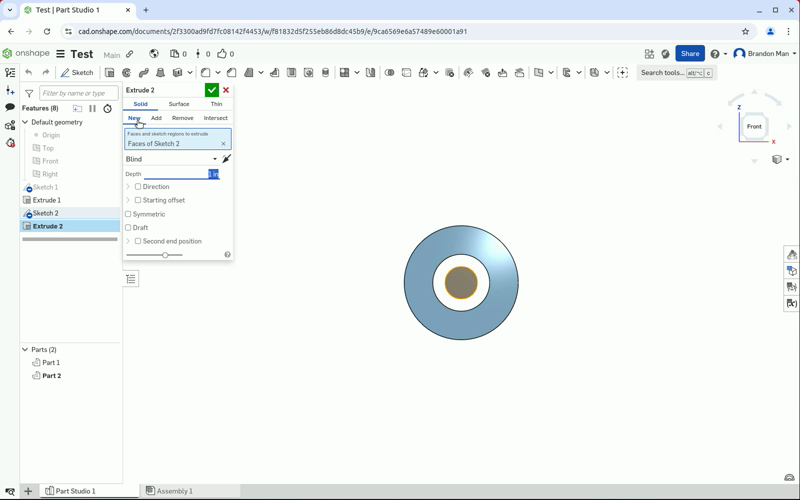
text(5.777)
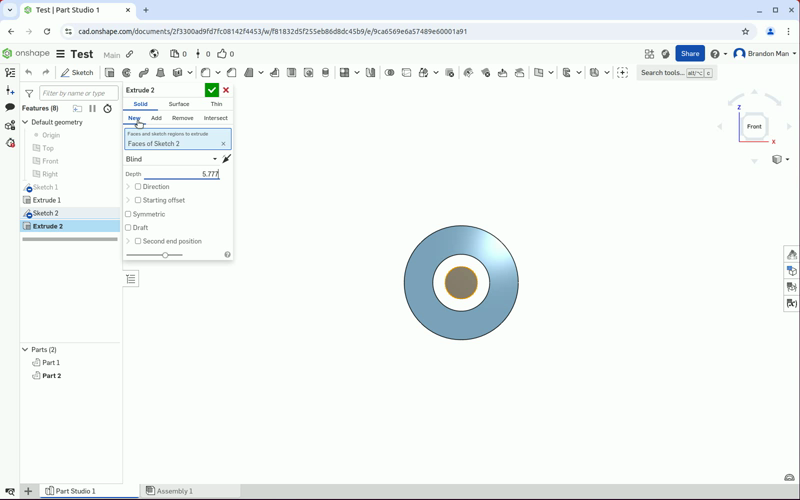
key(enter)
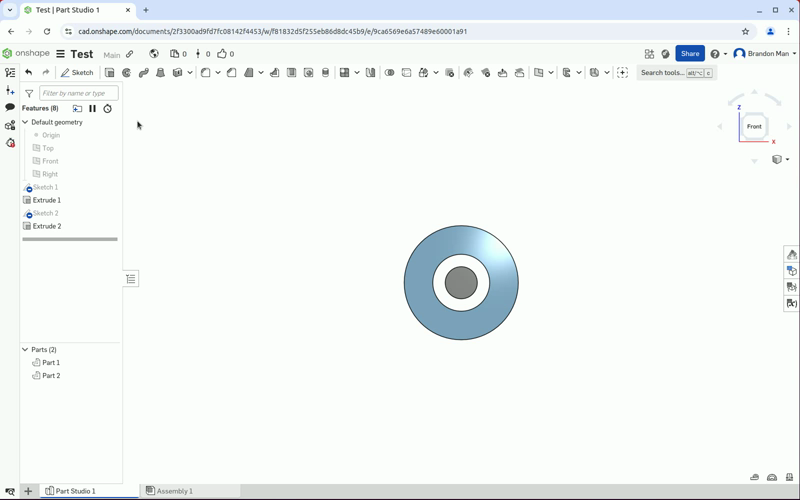
key(shift+h)
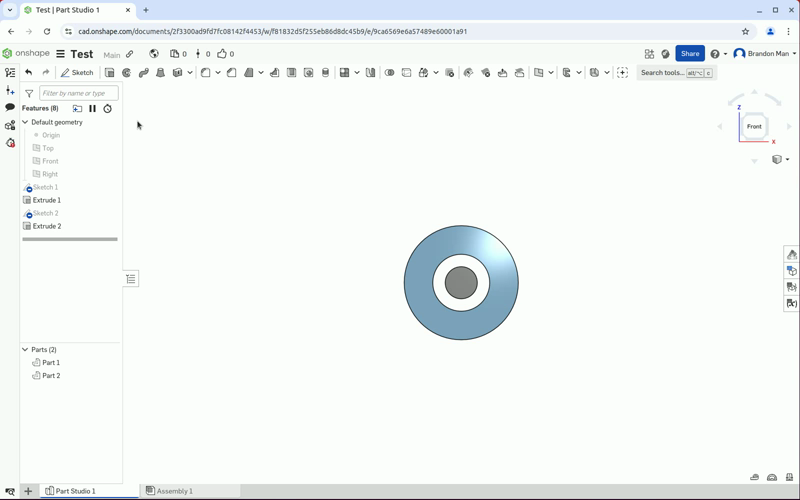
key(shift+h)
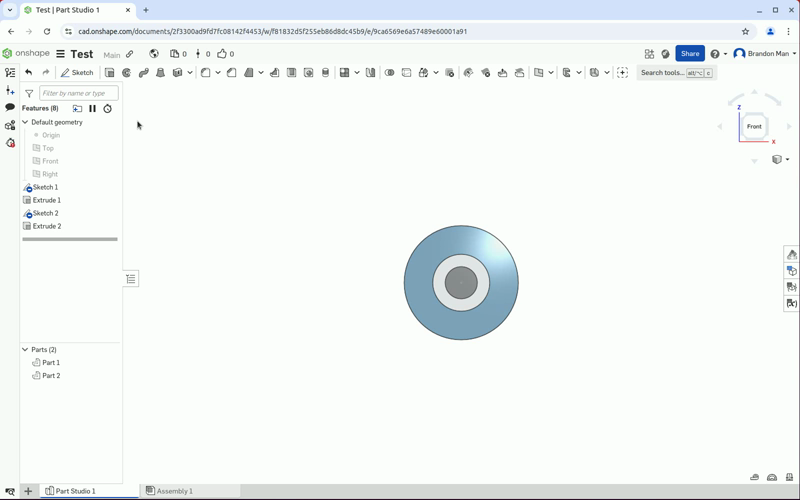
key(shift+7)
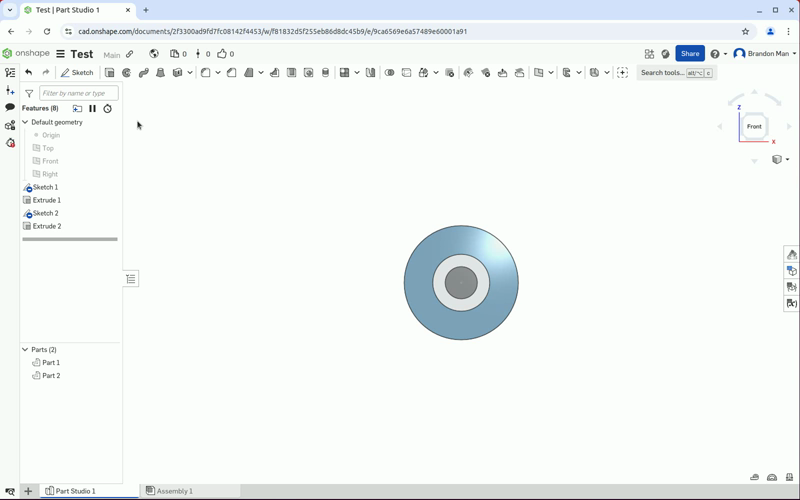
key(left, 2)
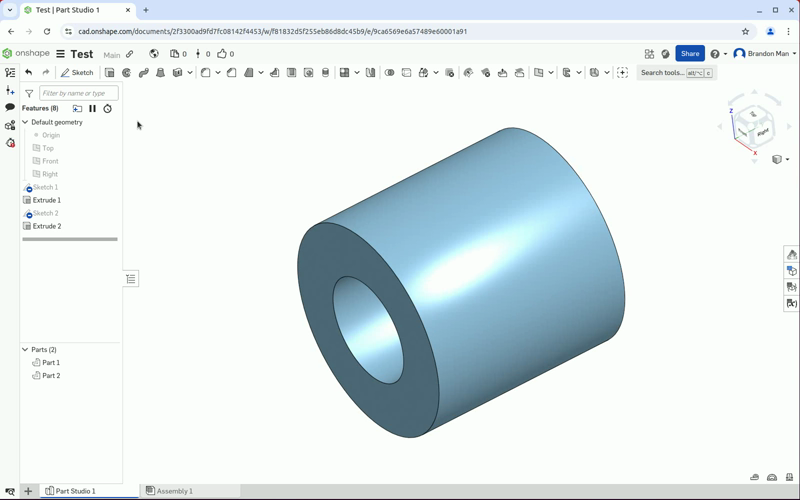
key(down, 2)
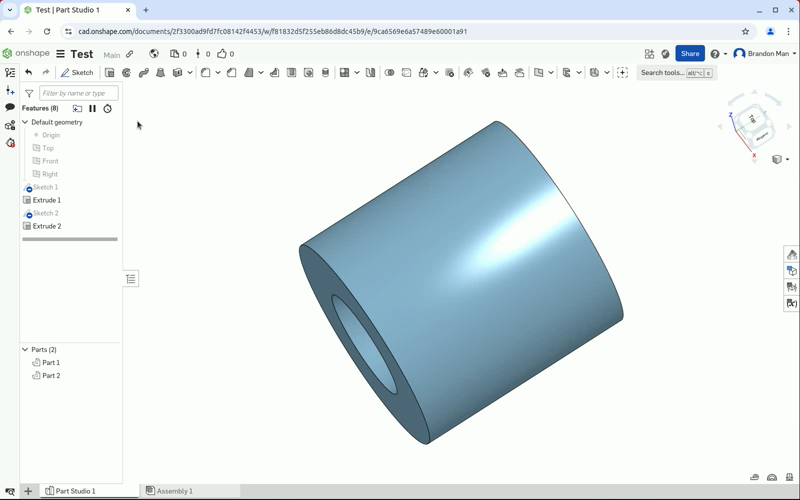
key(up, 2)
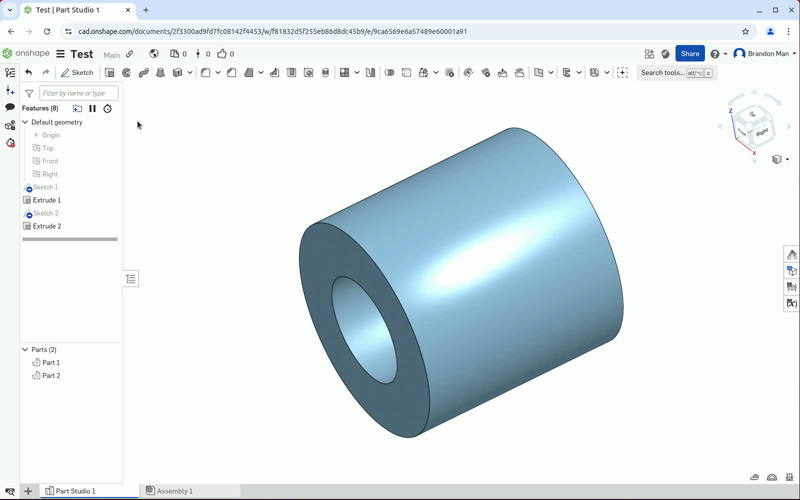
key(right, 2)
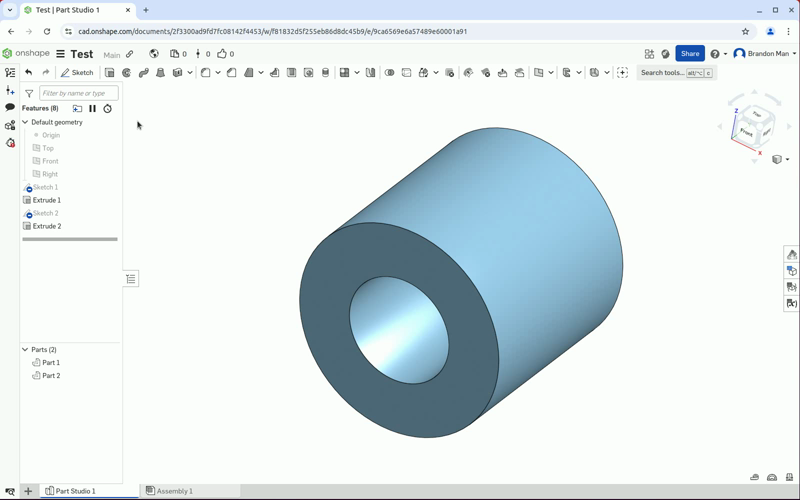
mouse_move(73, 189)
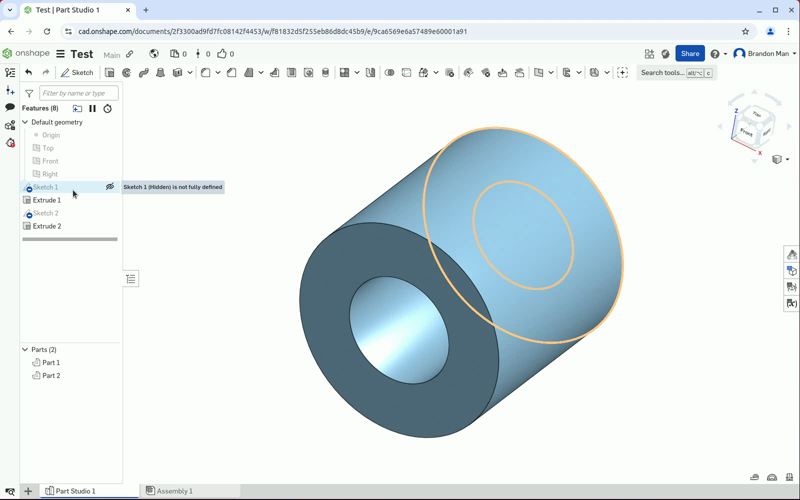
click(73, 189)